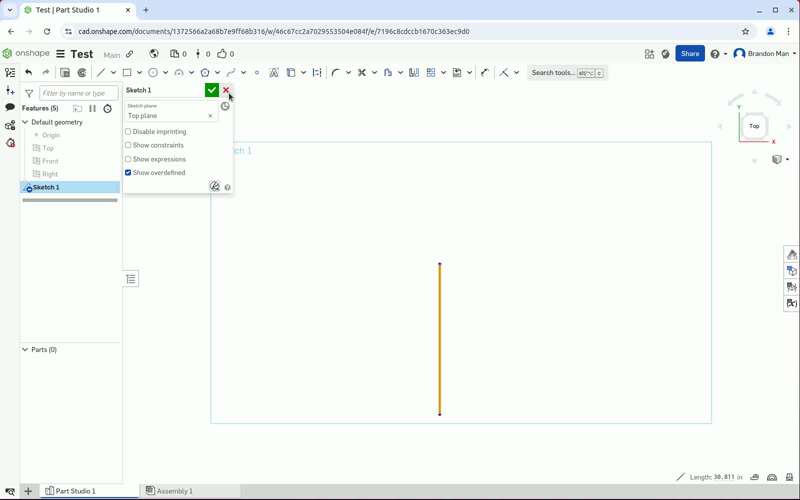
key(shift+h)
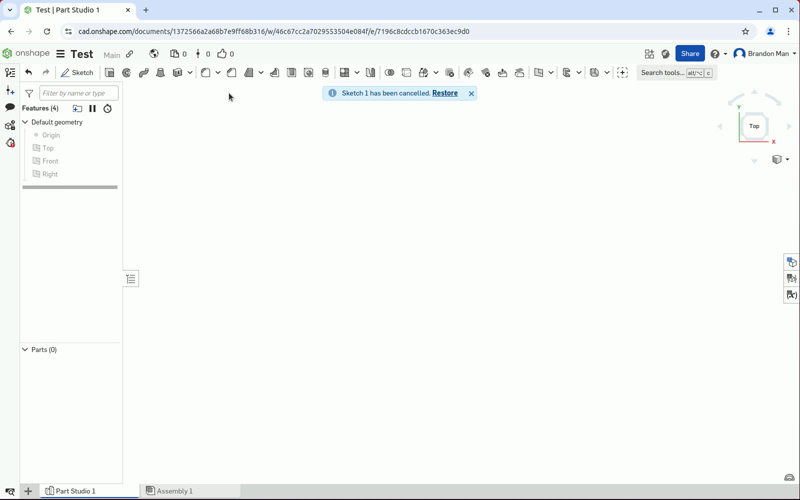
mouse_move(73, 352)
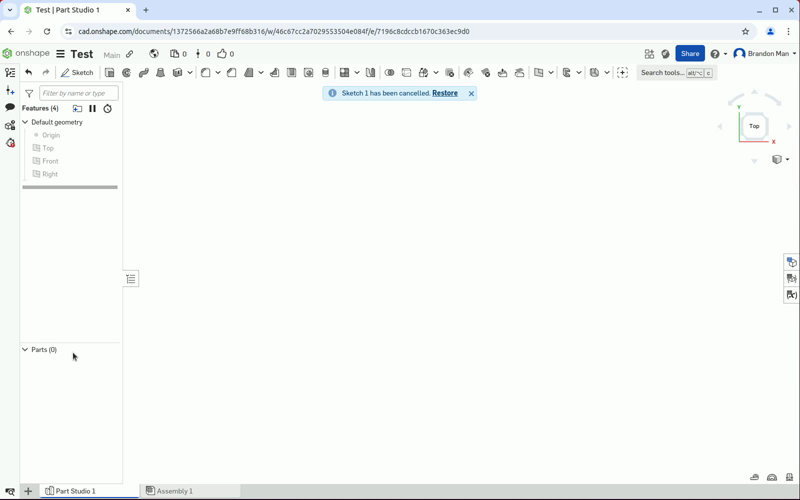
key(y)
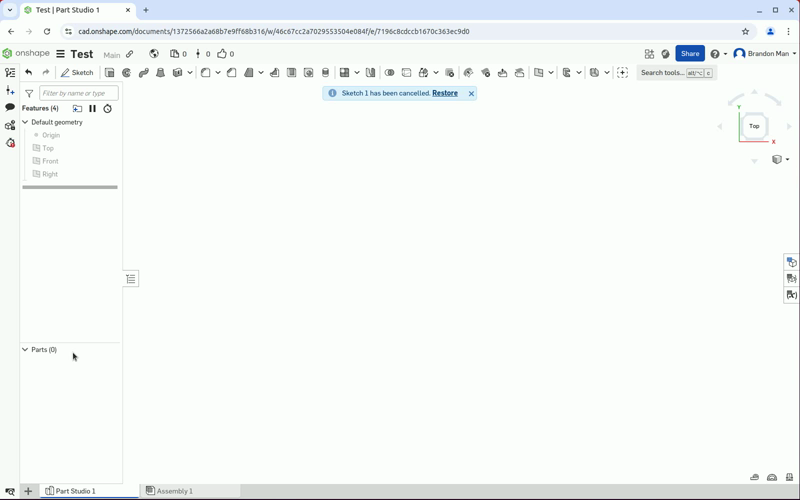
key(shift+p)
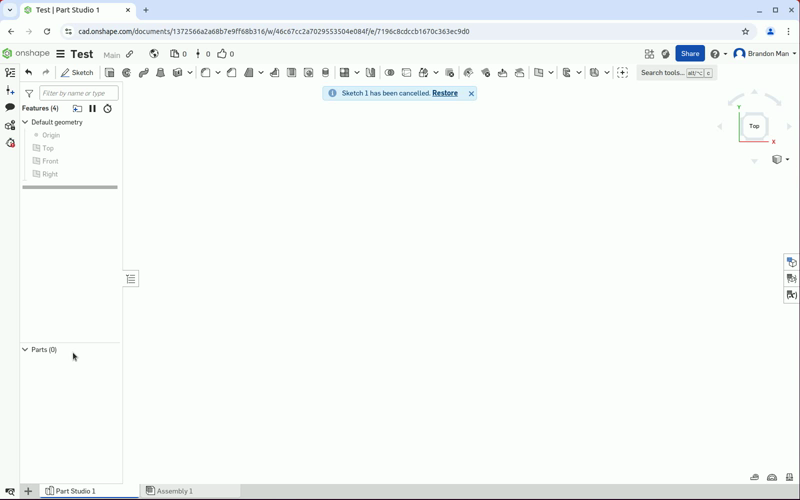
key(space)
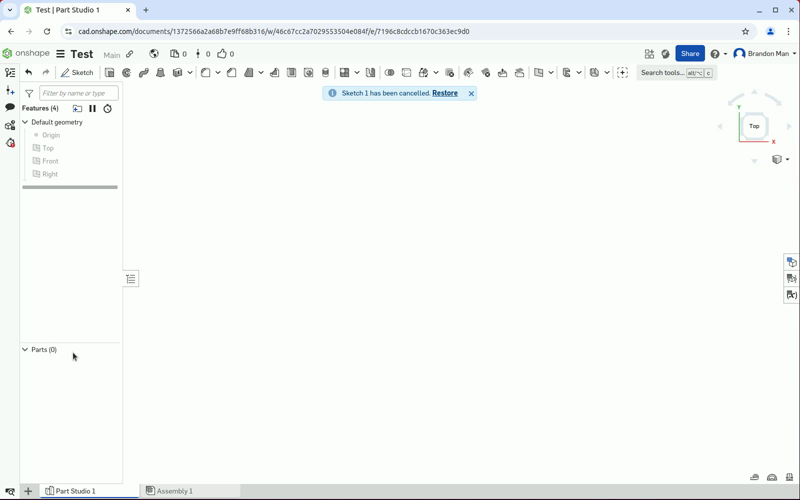
key_down(shift)
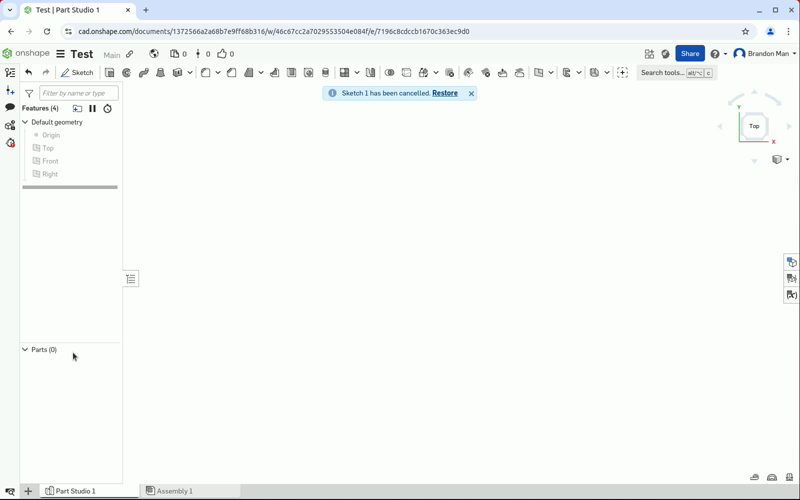
key(up)
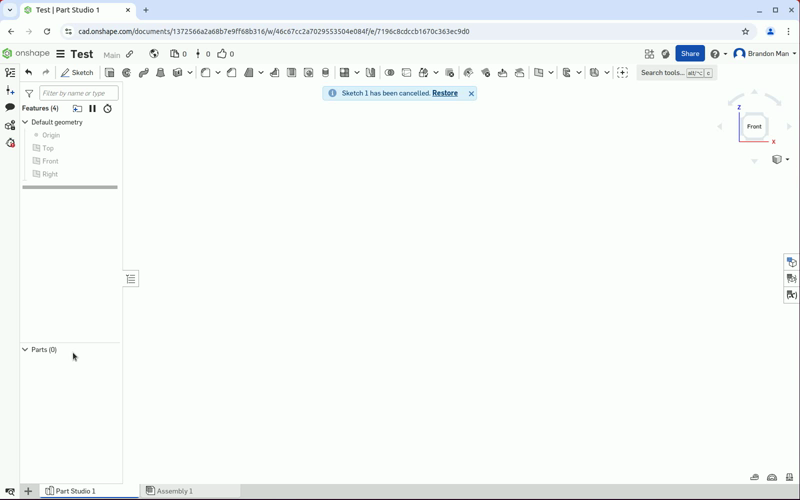
key_up(shift)
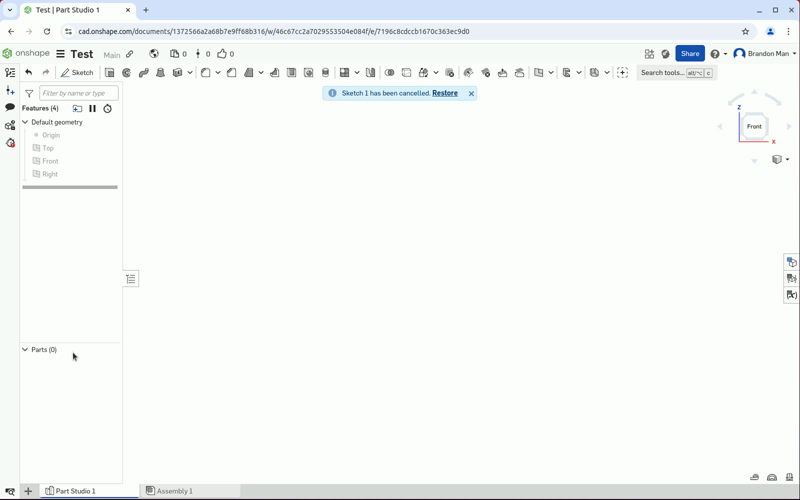
mouse_move(73, 352)
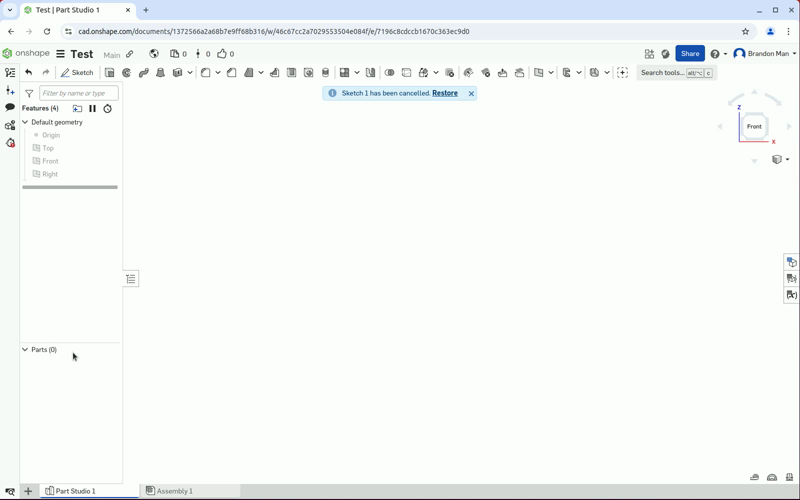
key(shift+y)
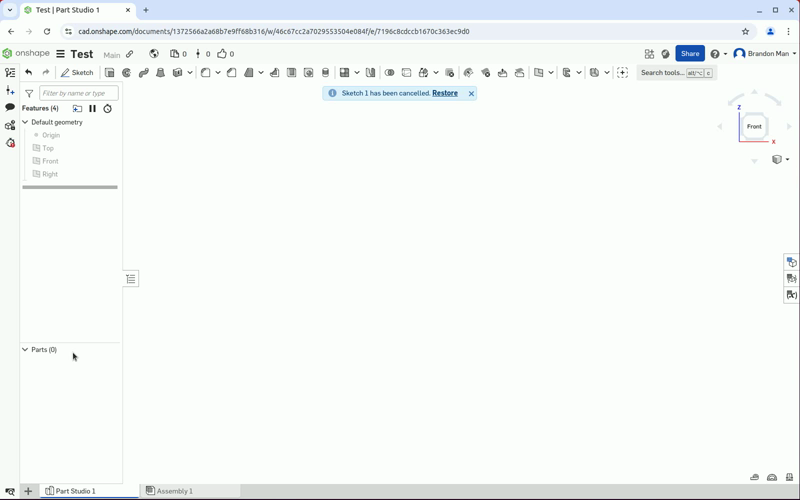
key(shift+s)
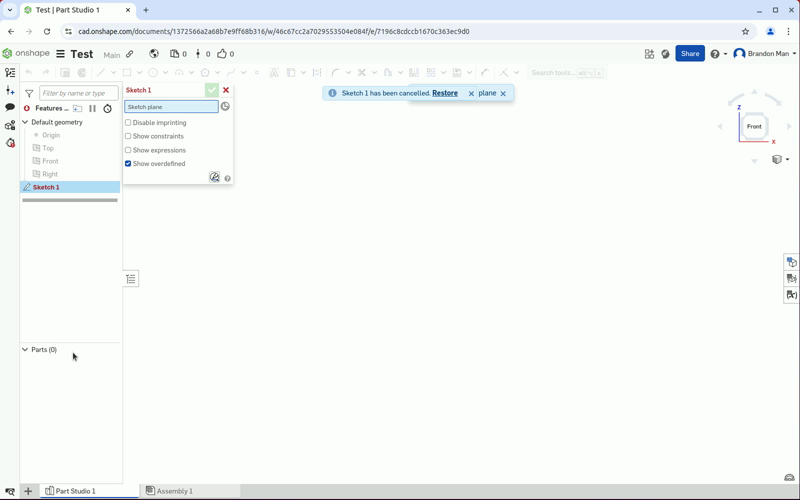
mouse_move(73, 163)
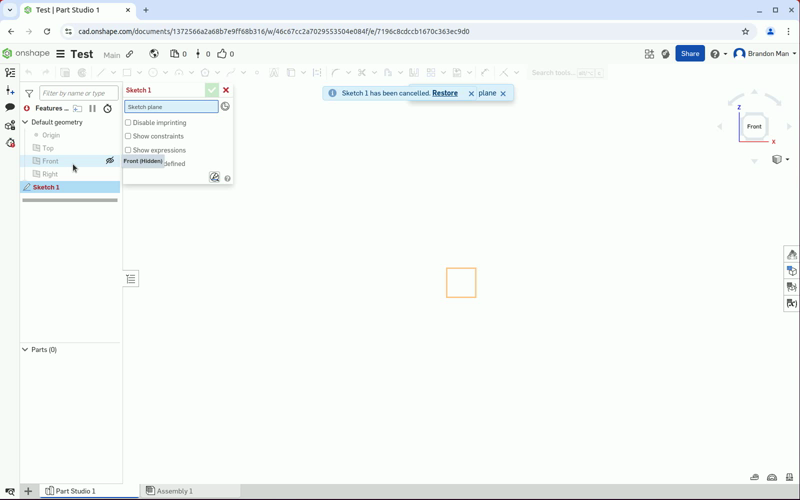
click(73, 163)
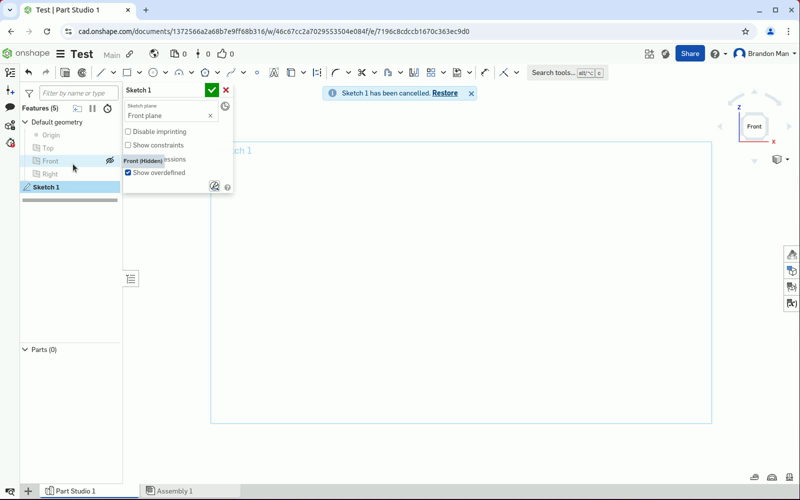
mouse_move(73, 352)
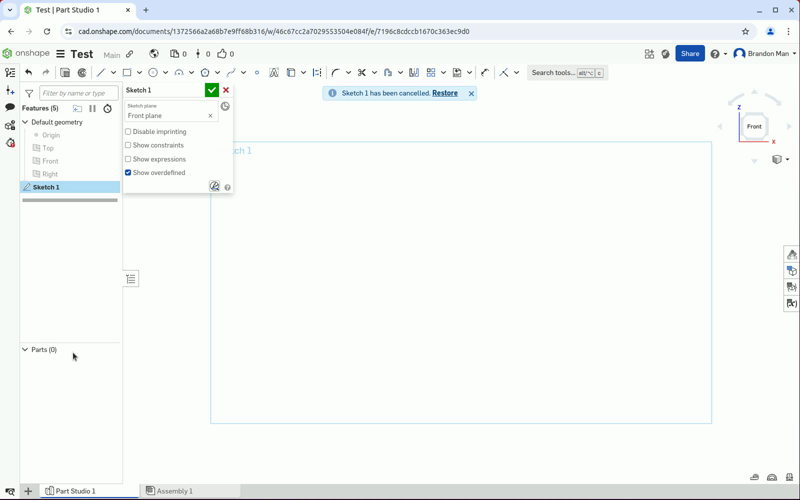
key(y)
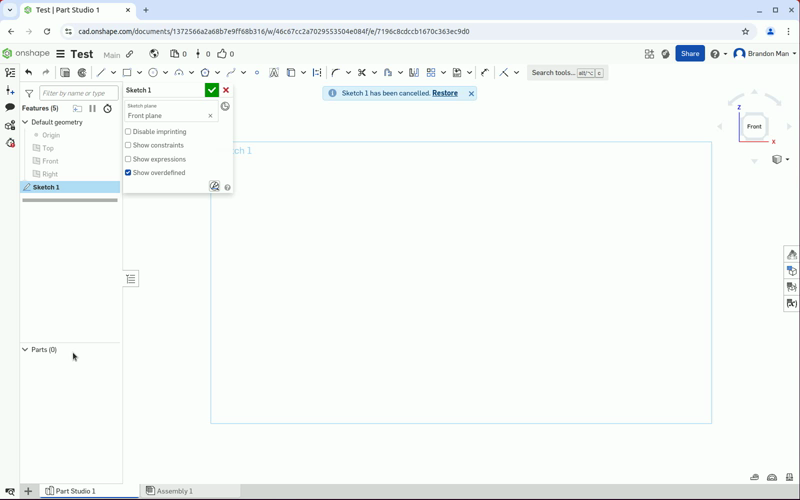
key(l)
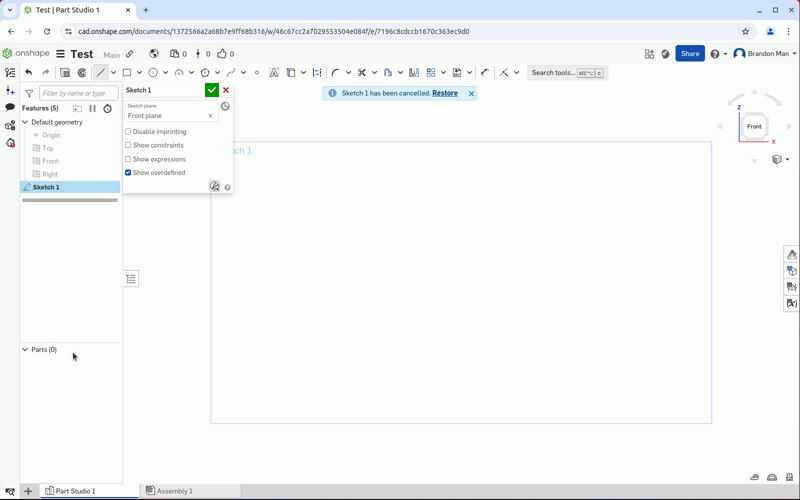
key_down(shift)
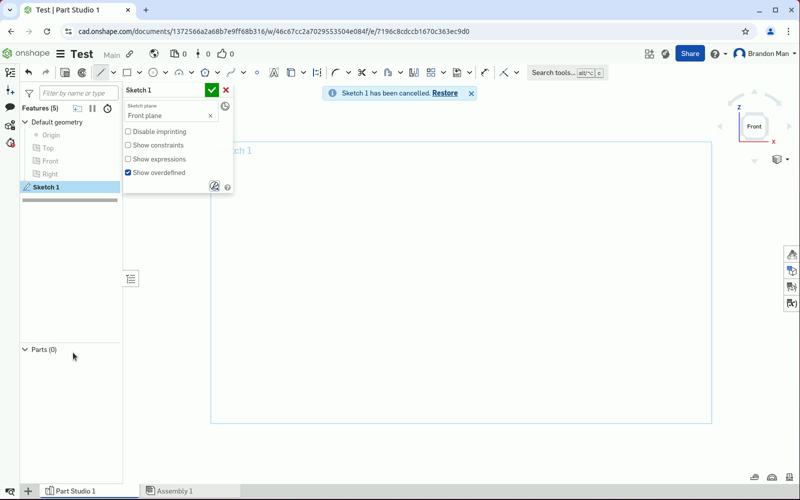
mouse_move(440, 308)
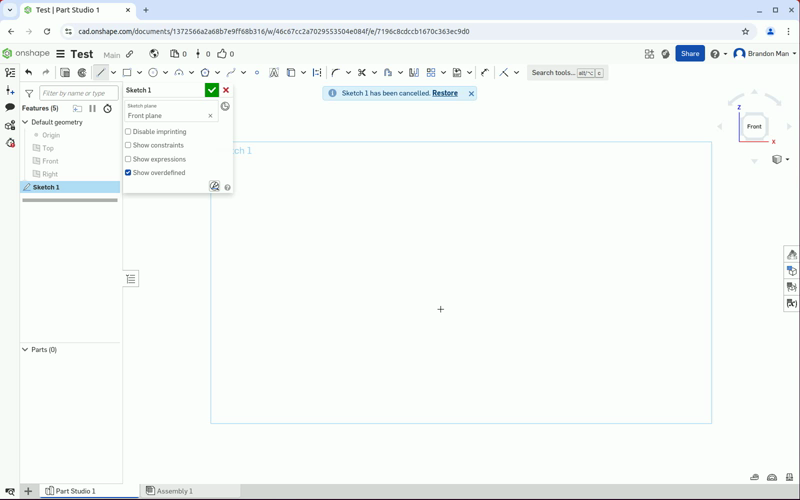
click(440, 308)
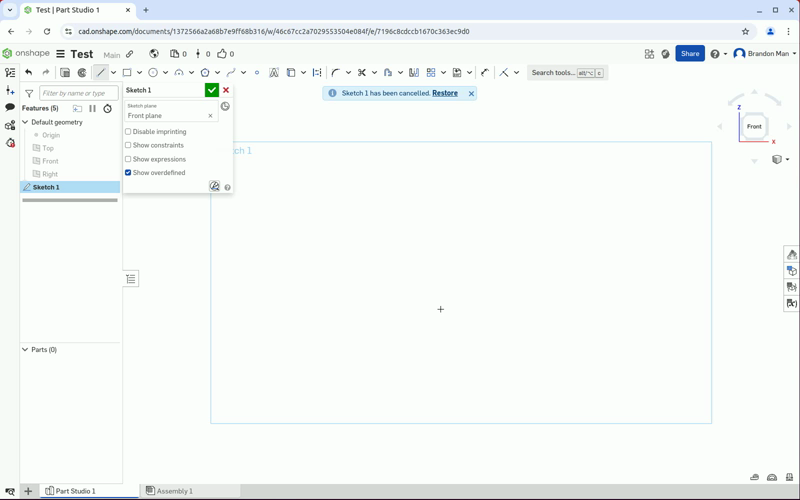
key_up(shift)
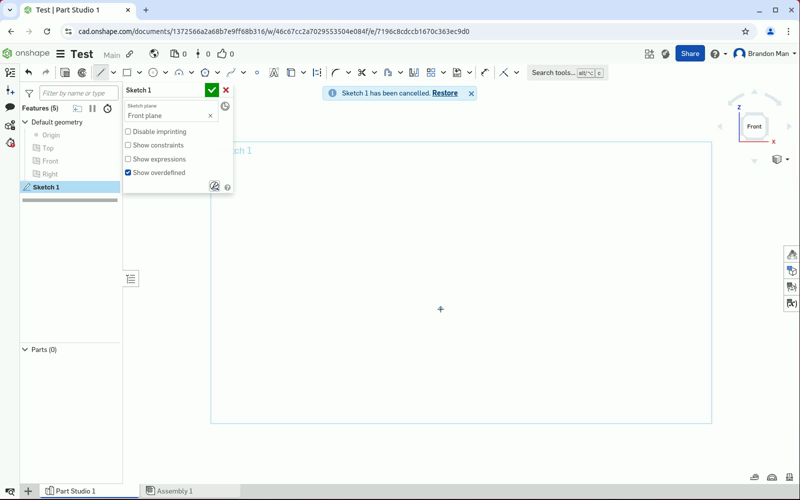
key_down(shift)
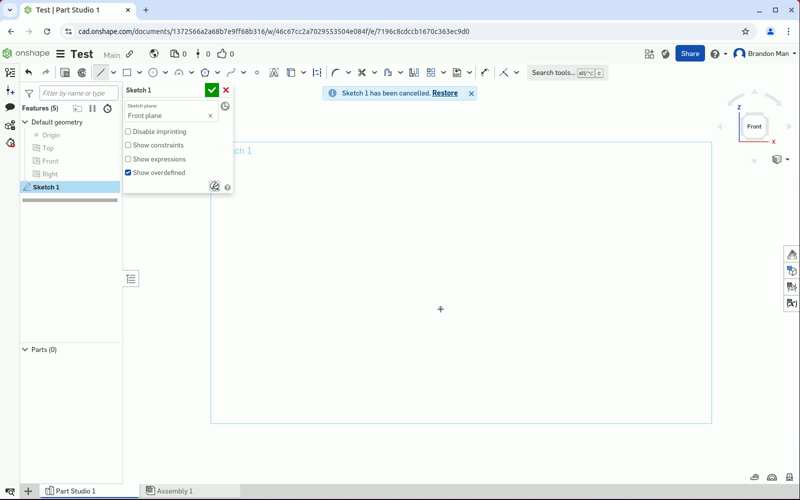
mouse_move(470, 308)
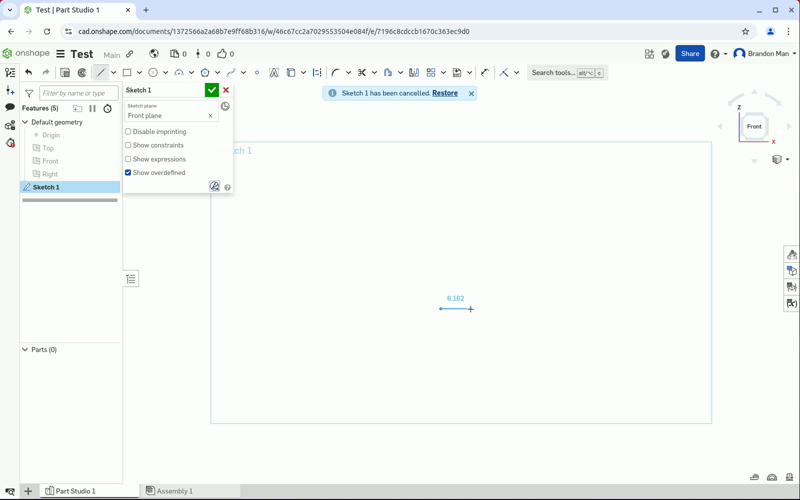
mouse_move(476, 308)
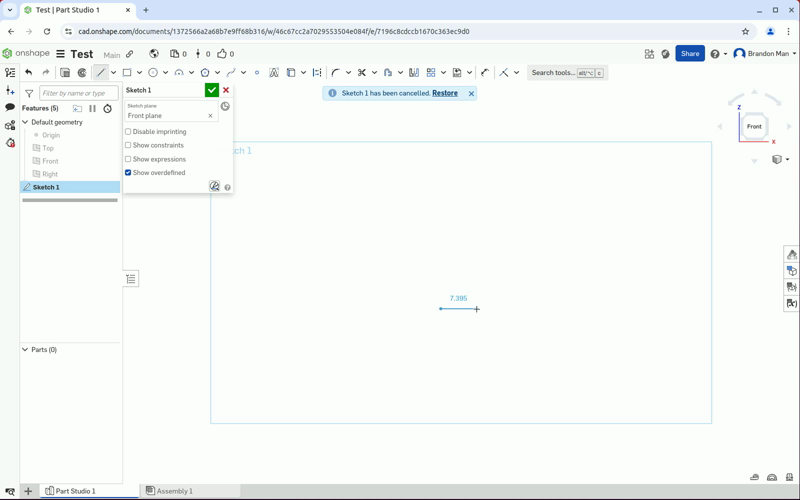
click(476, 308)
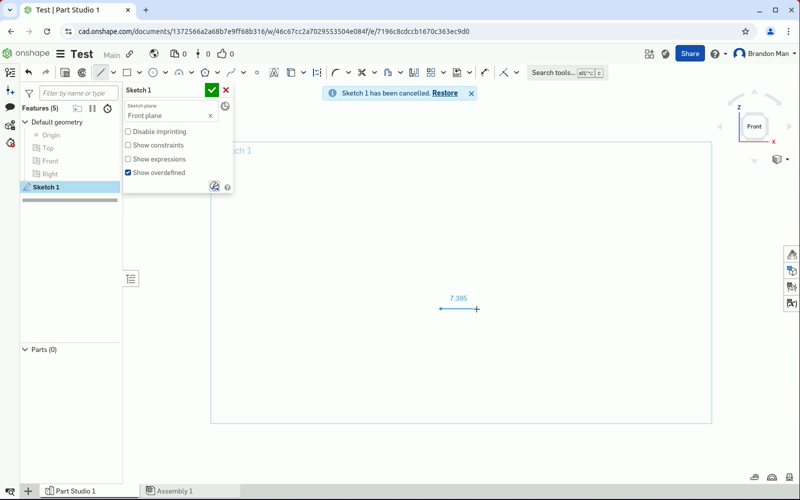
key_up(shift)
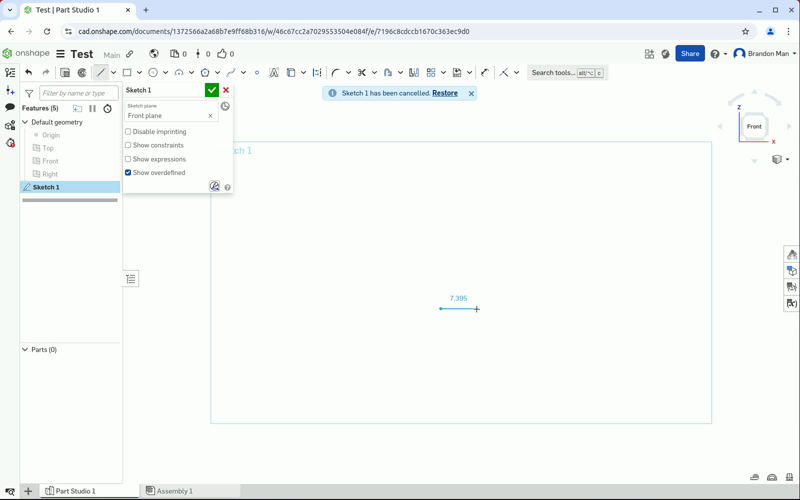
key_down(shift)
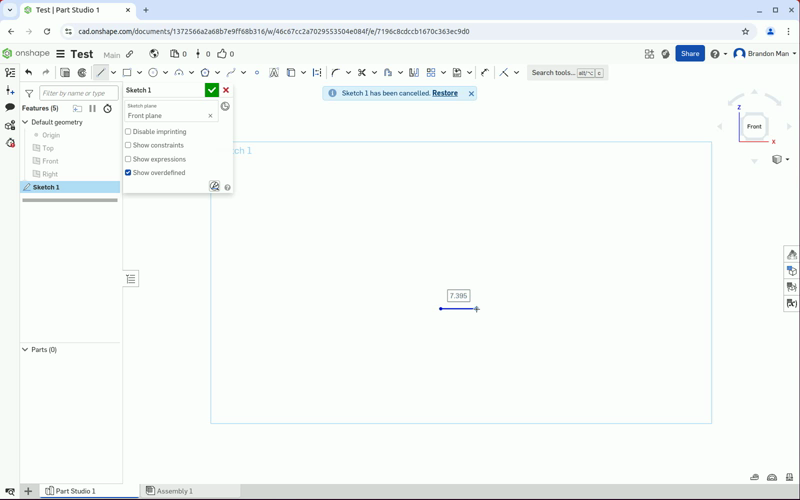
mouse_move(506, 308)
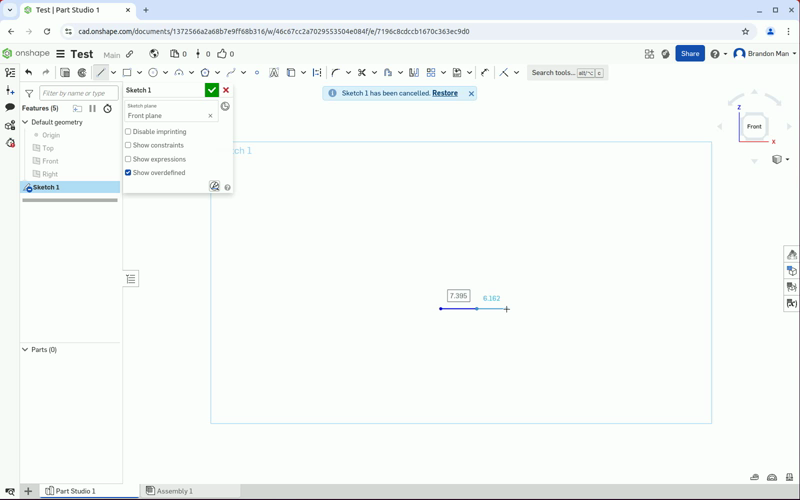
mouse_move(476, 257)
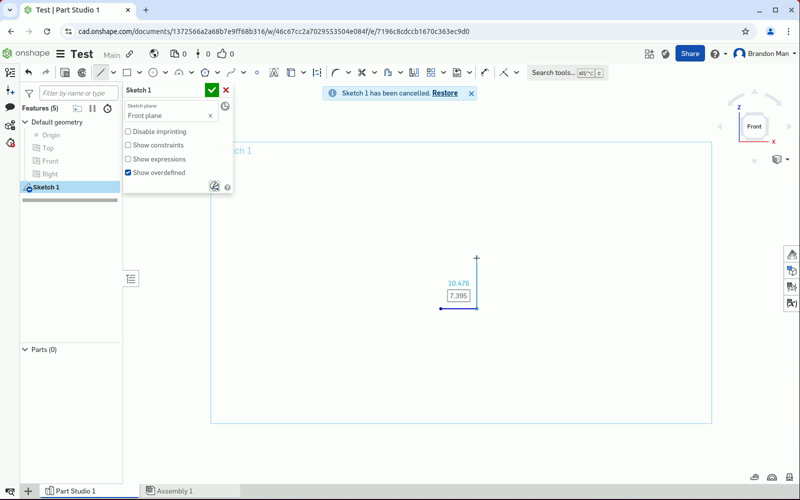
click(476, 257)
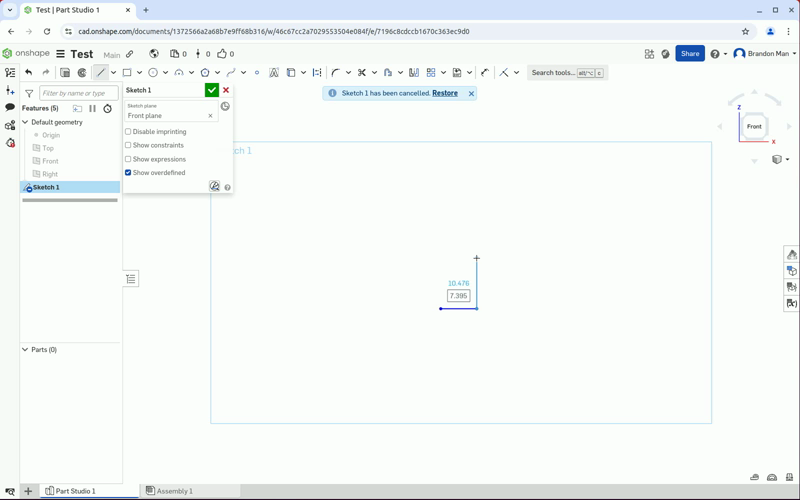
key_up(shift)
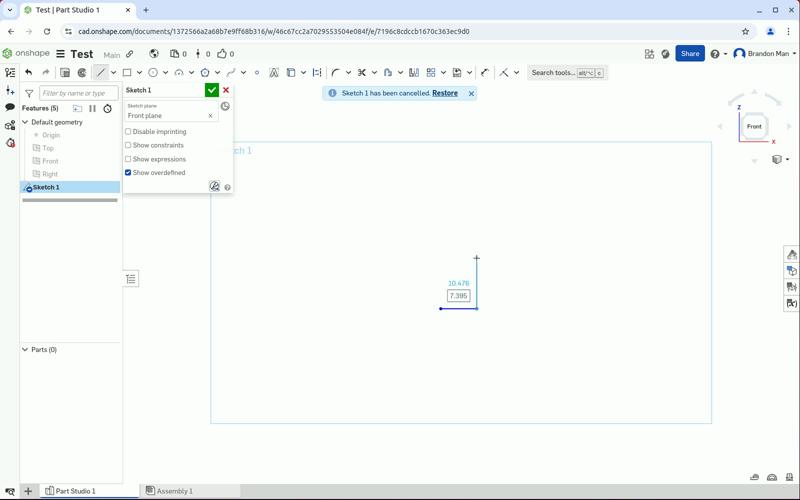
key_down(shift)
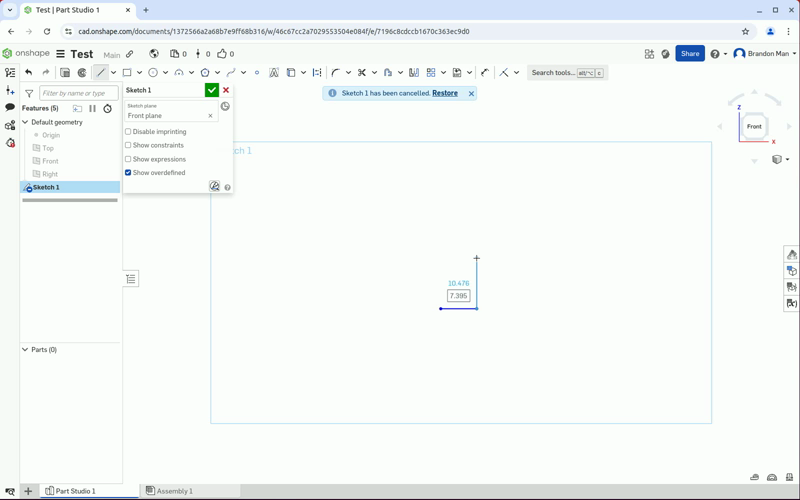
mouse_move(506, 257)
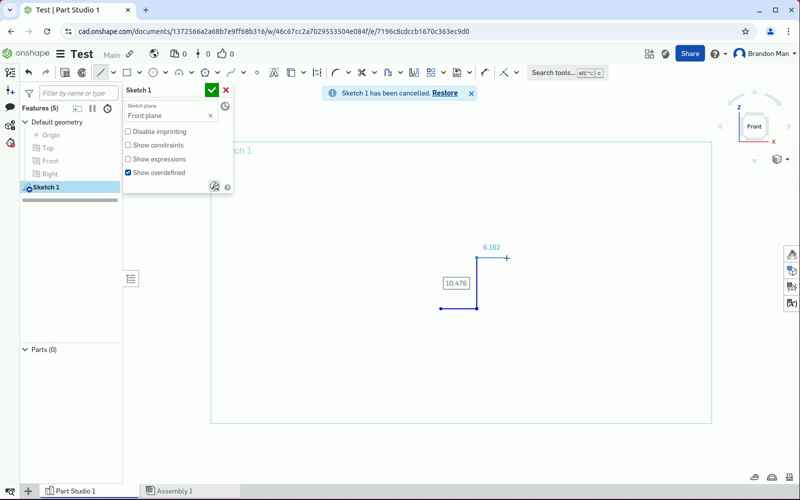
mouse_move(440, 257)
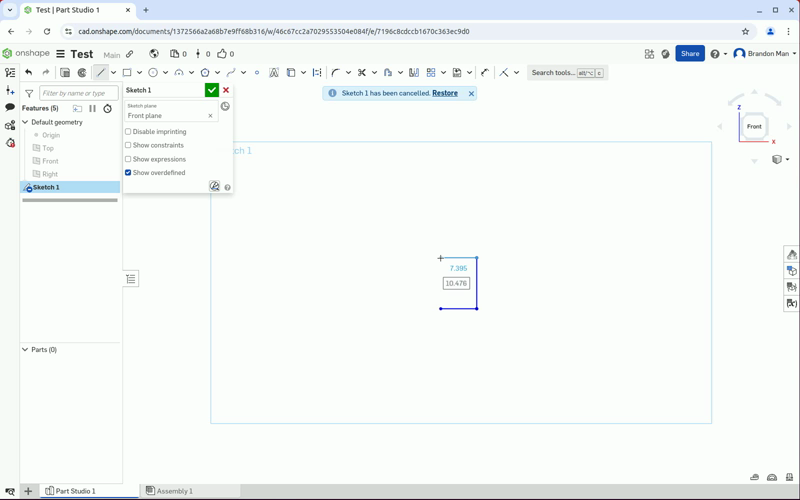
click(440, 257)
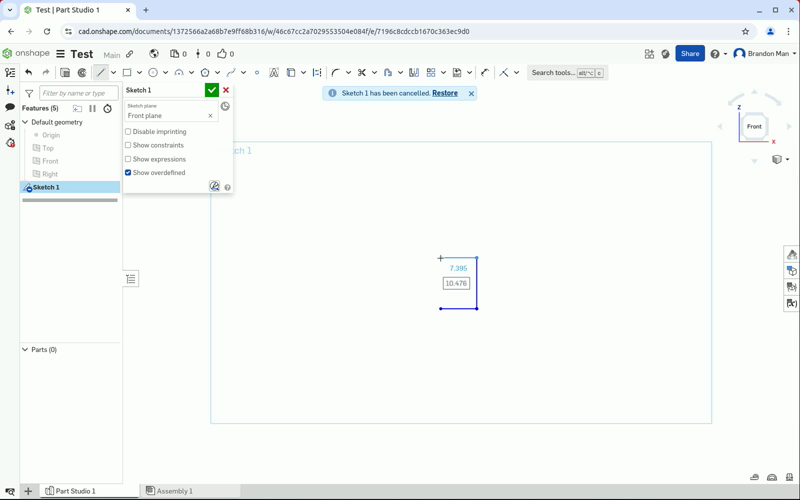
key_up(shift)
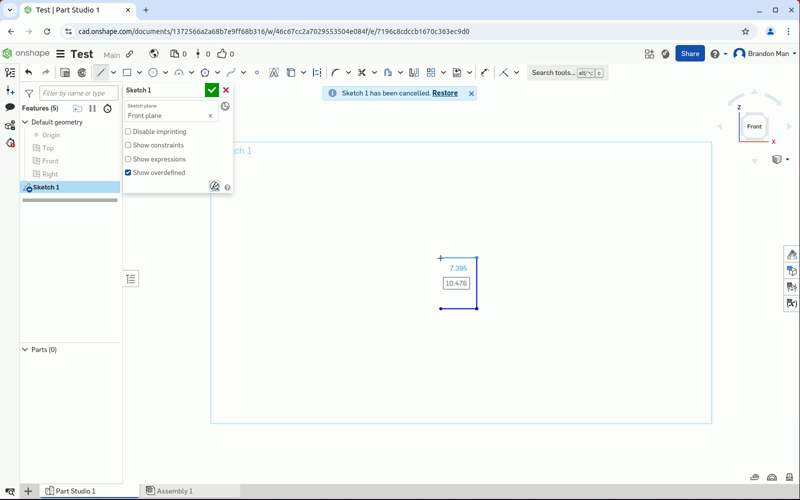
mouse_move(470, 257)
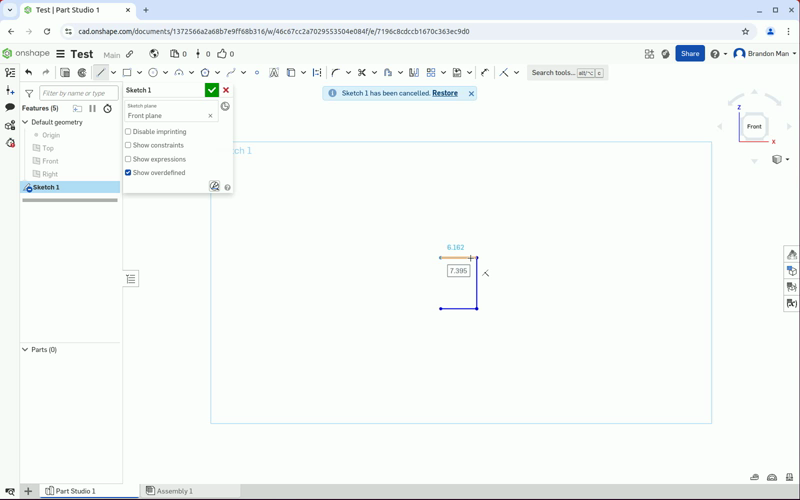
key_down(shift)
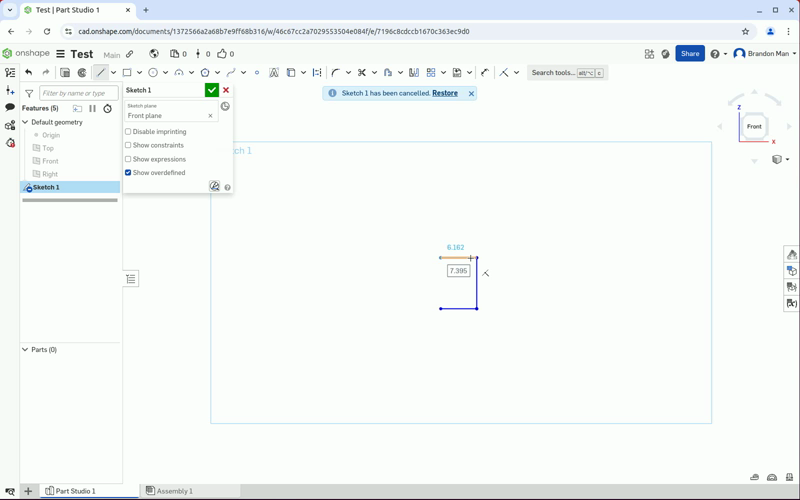
mouse_move(440, 308)
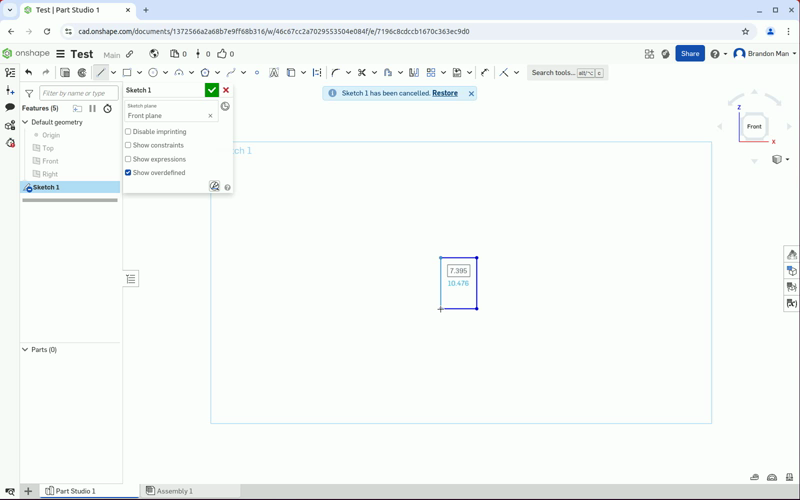
key_up(shift)
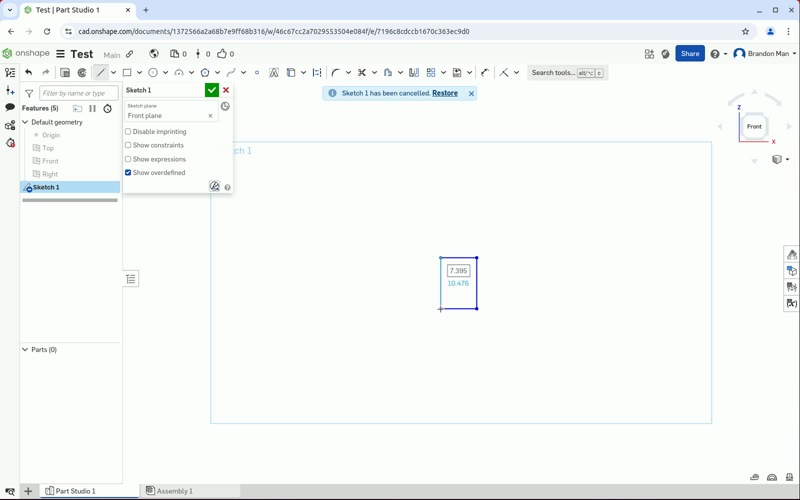
click(440, 308)
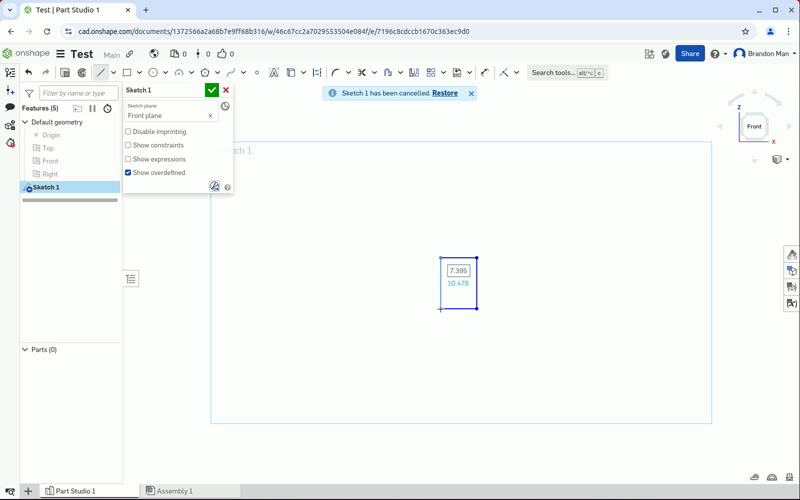
key(esc)
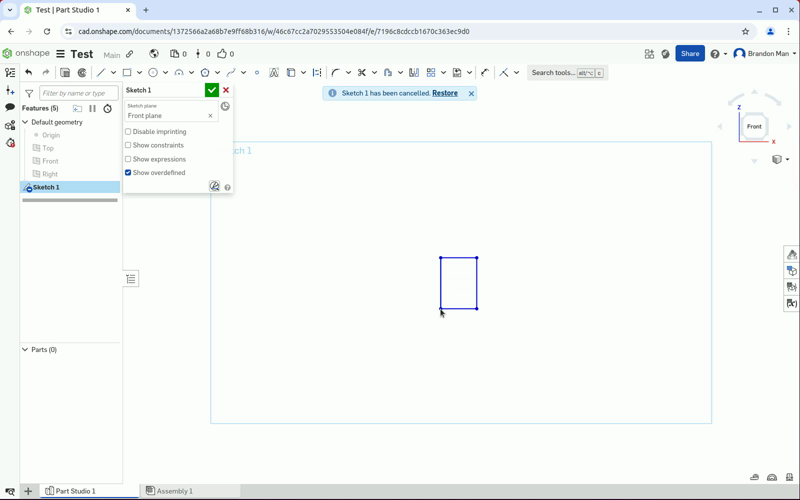
mouse_move(472, 304)
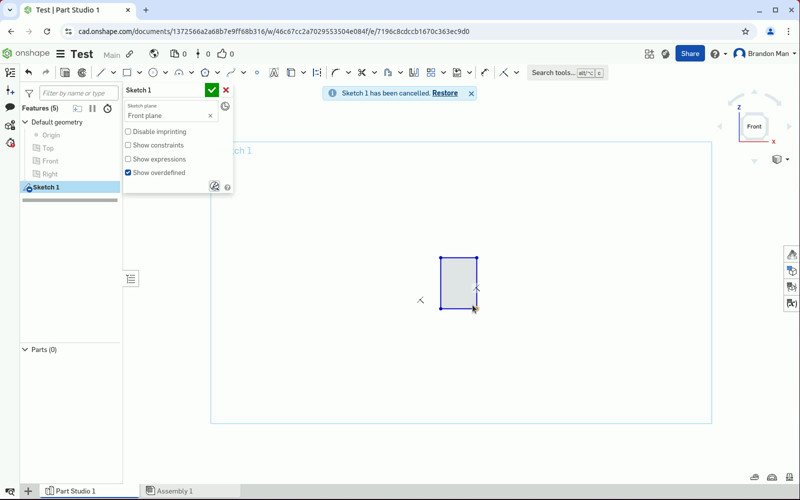
click(472, 304)
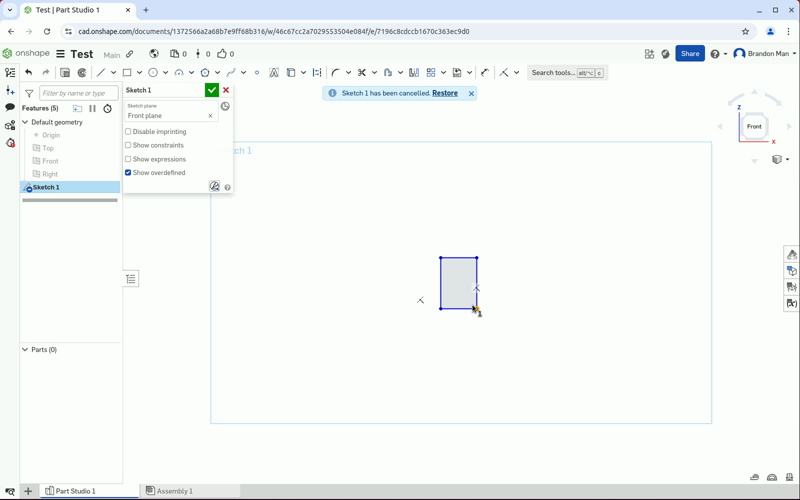
mouse_move(73, 352)
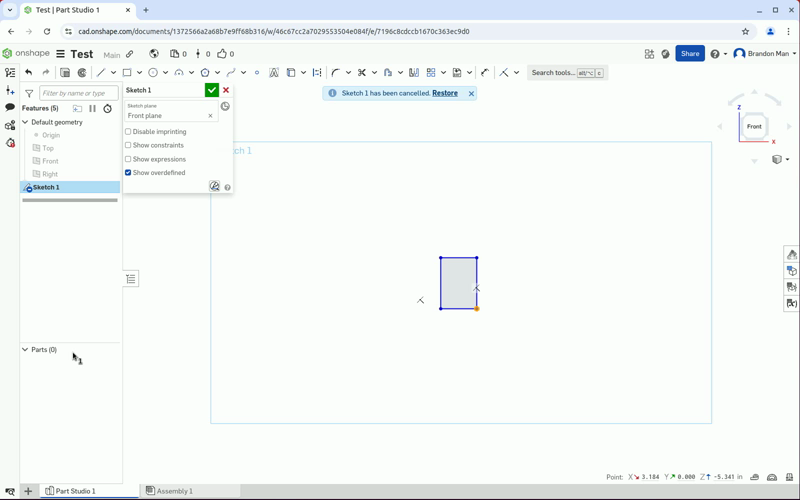
key(shift+y)
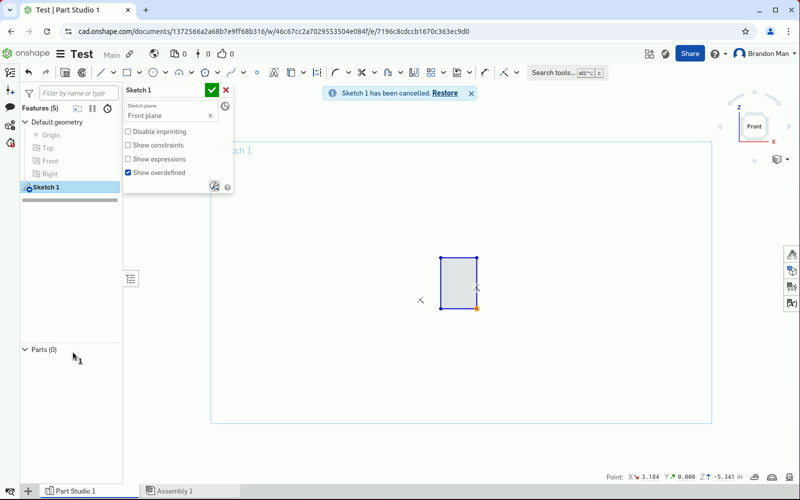
key(shift+e)
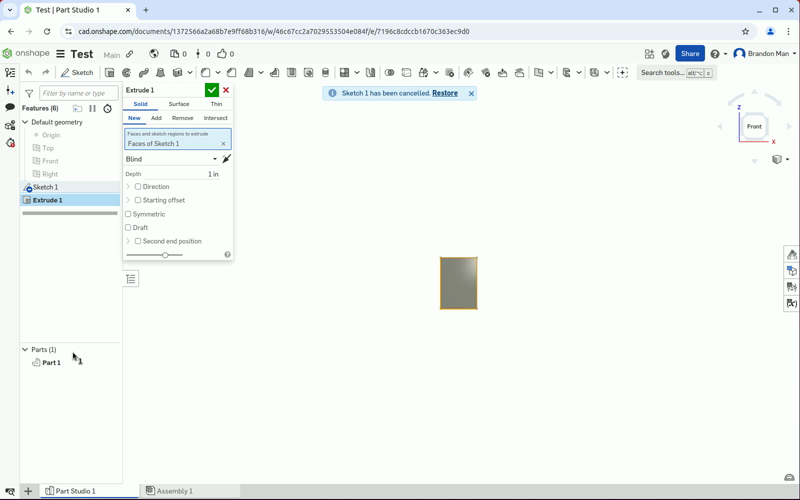
mouse_move(143, 106)
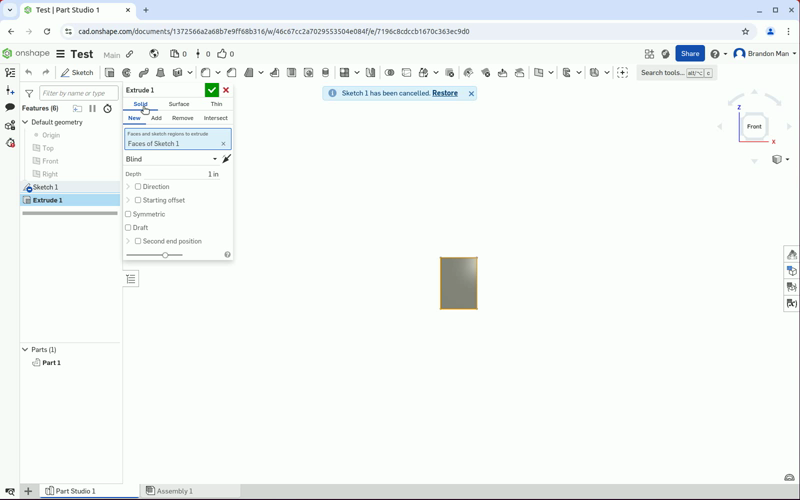
click(143, 106)
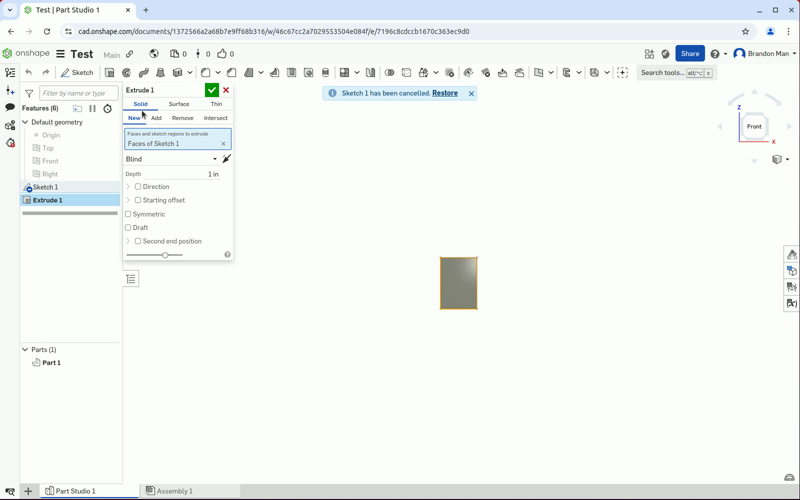
mouse_move(137, 120)
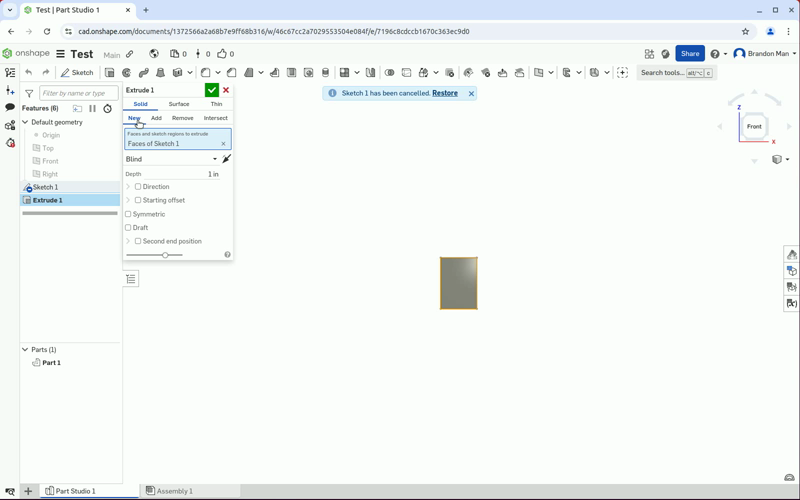
click(137, 120)
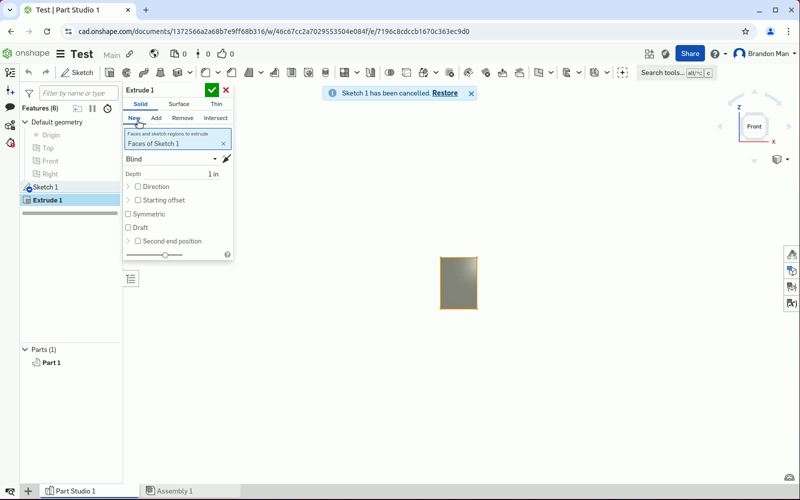
key(tab, 4)
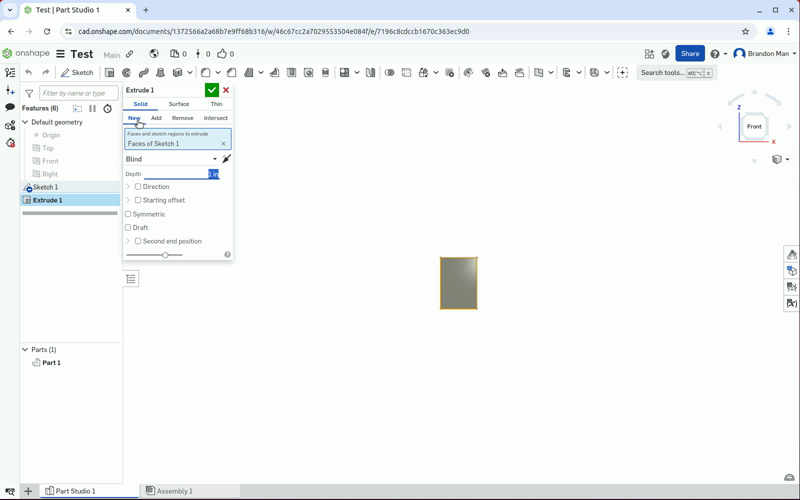
text(0.481)
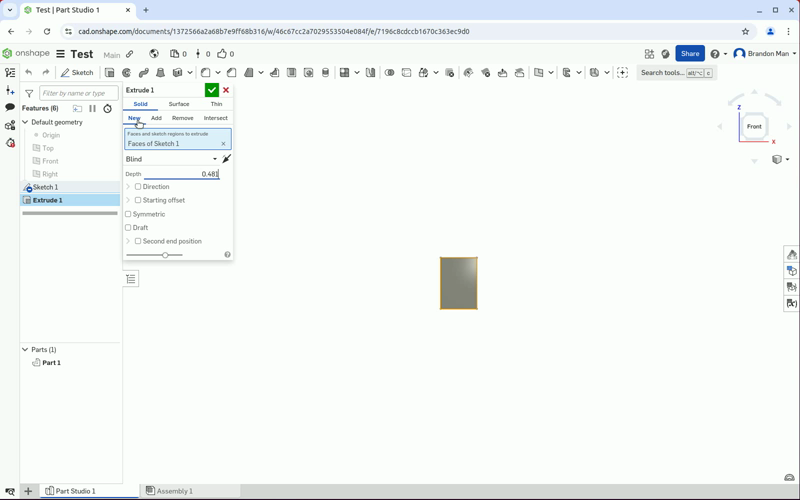
key(enter)
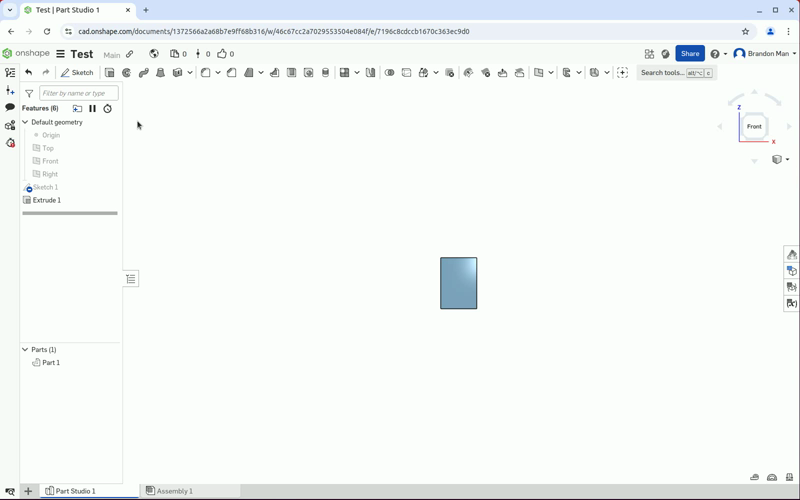
key(shift+h)
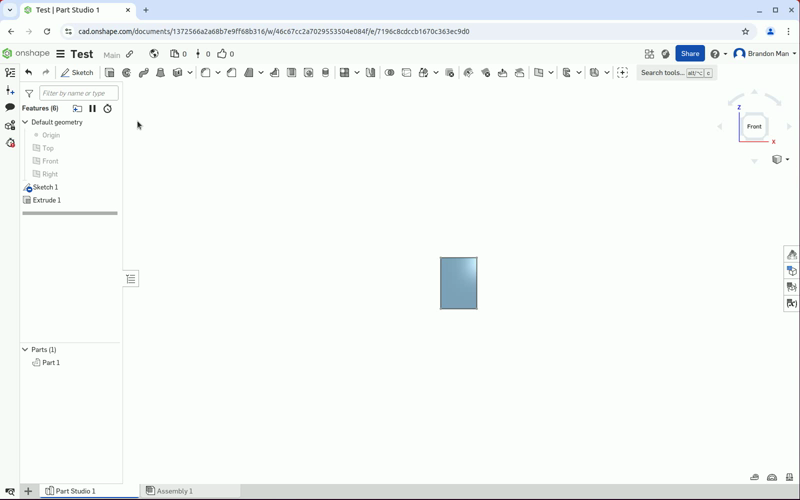
key(shift+h)
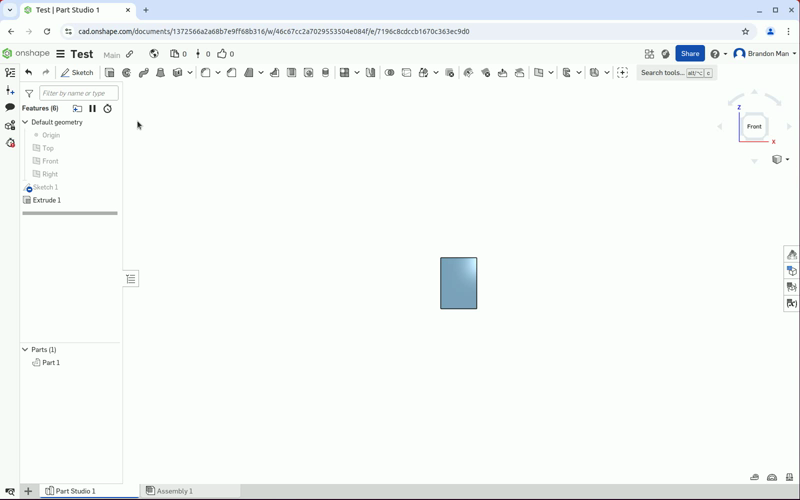
mouse_move(73, 189)
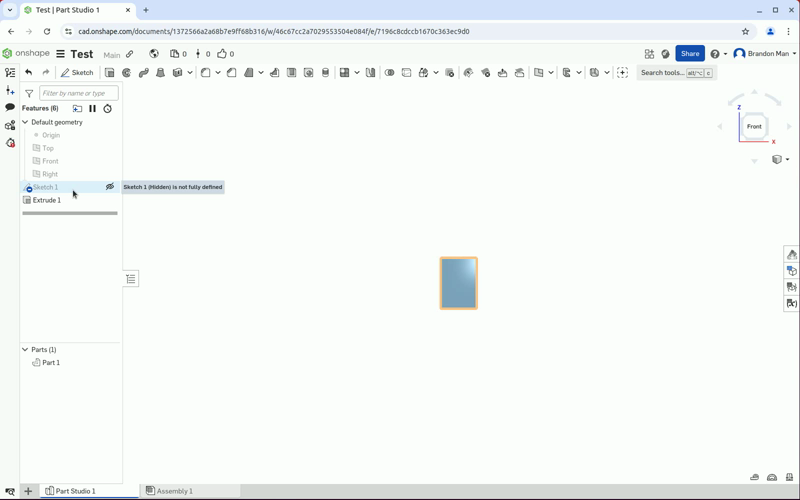
click(73, 189)
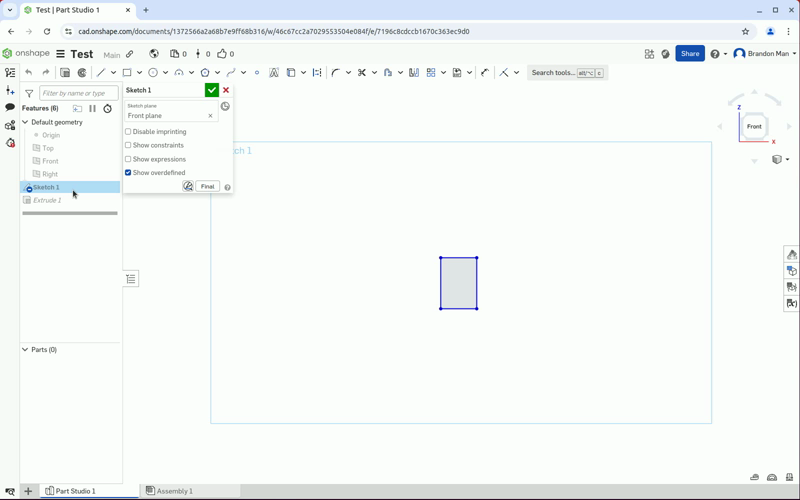
mouse_move(229, 92)
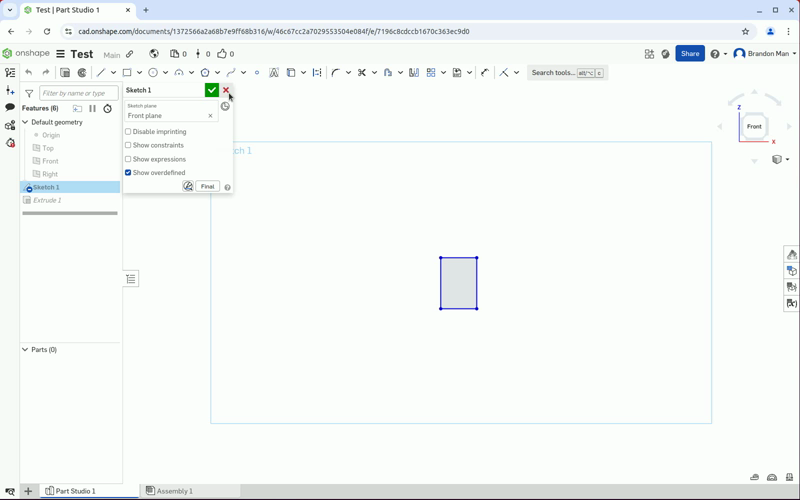
click(229, 92)
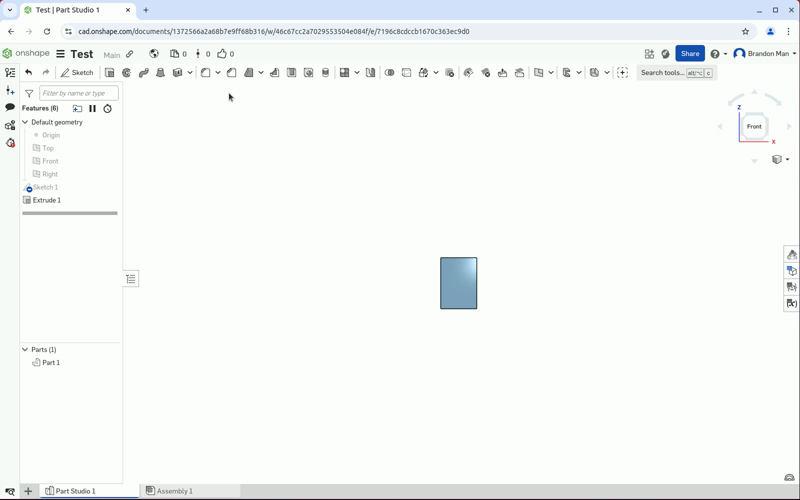
mouse_move(73, 352)
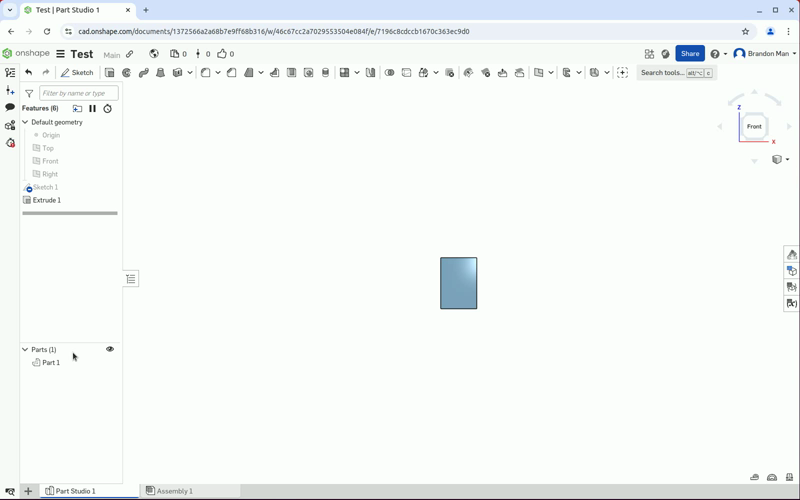
key(y)
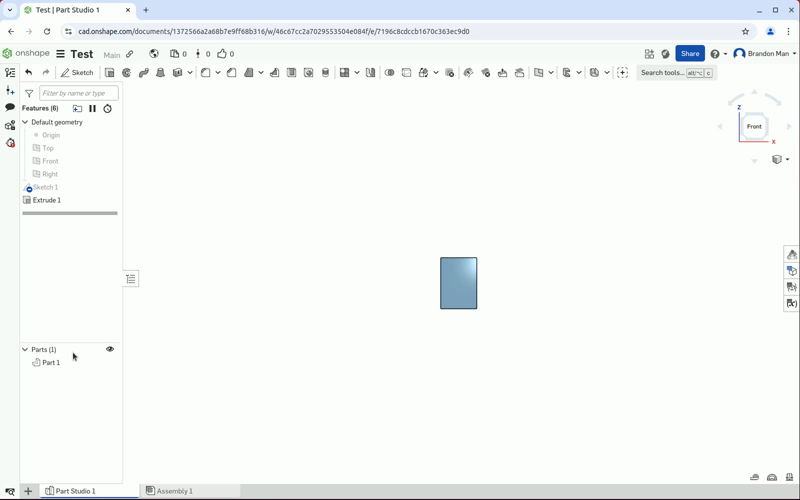
key(shift+p)
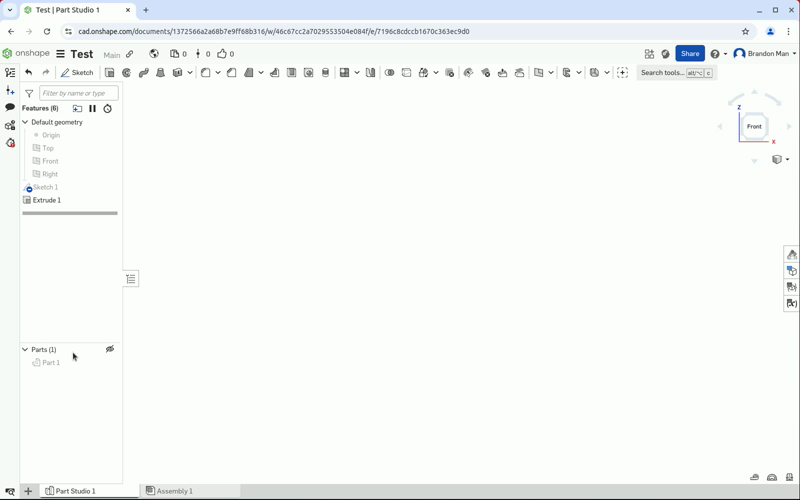
key(space)
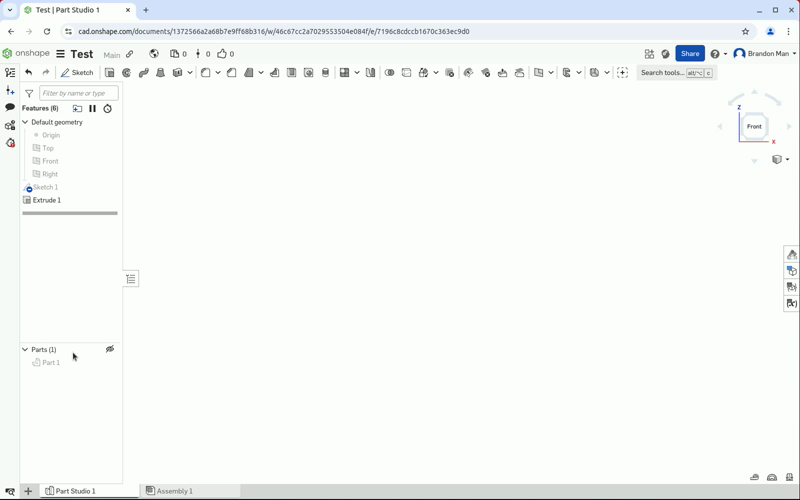
key_down(shift)
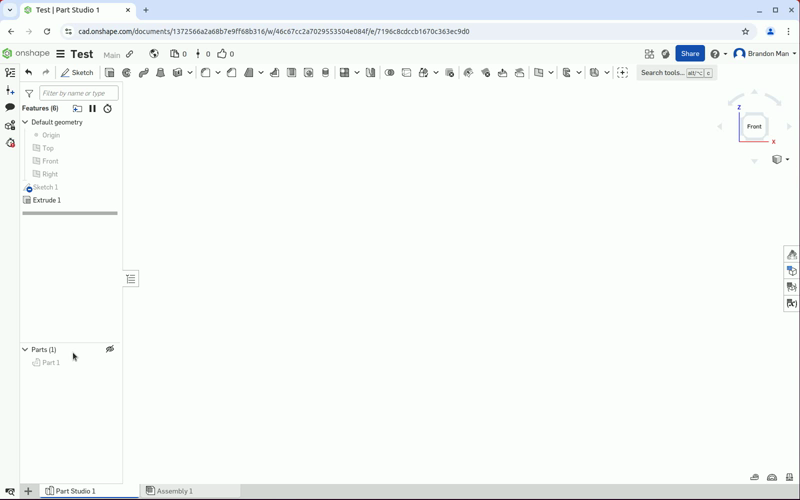
key(left)
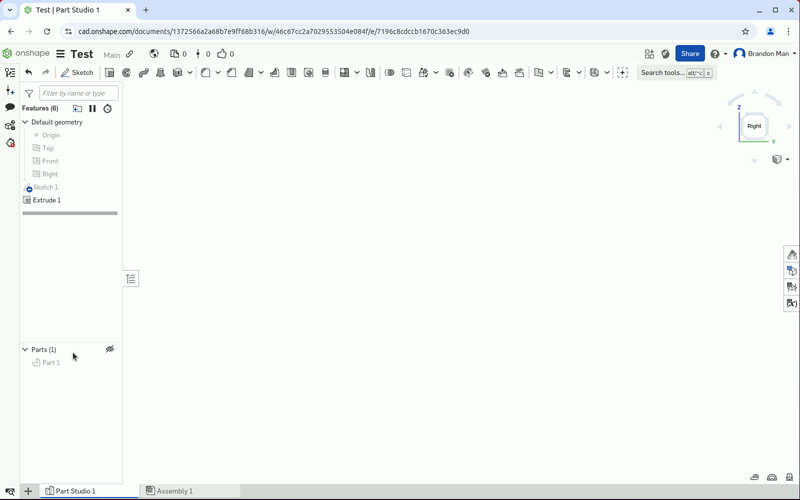
key_up(shift)
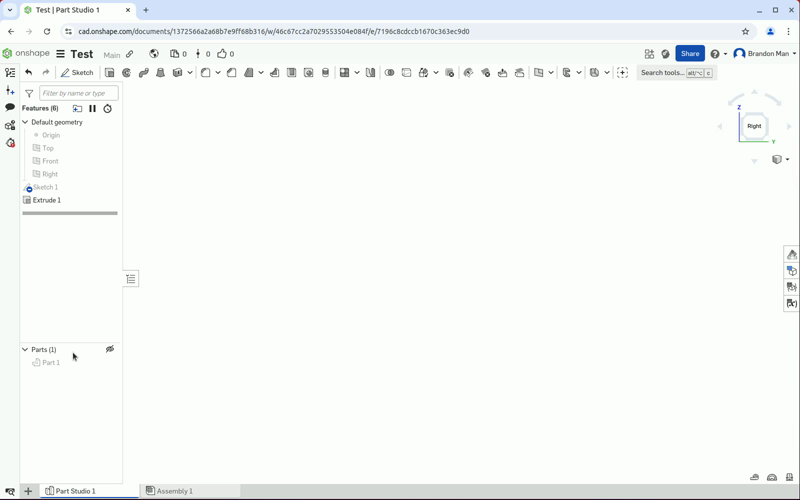
mouse_move(73, 352)
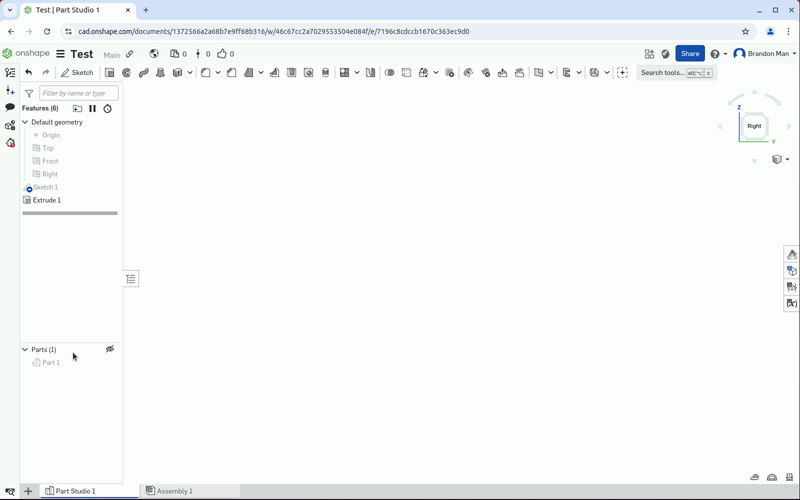
key(shift+y)
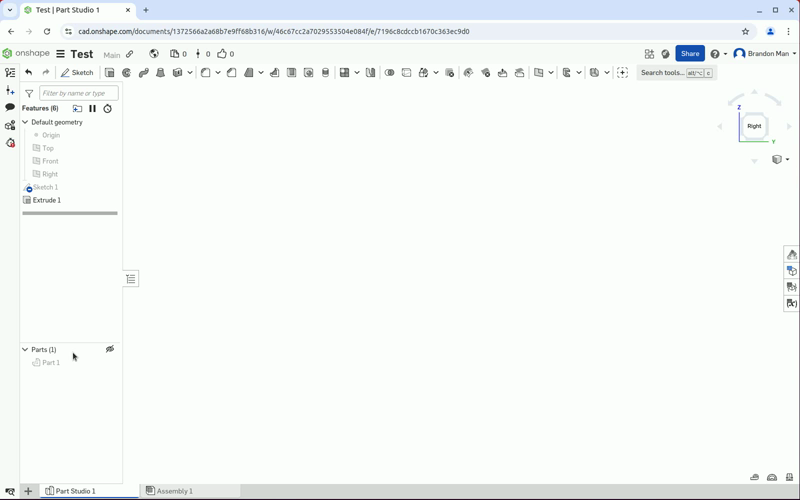
key(shift+s)
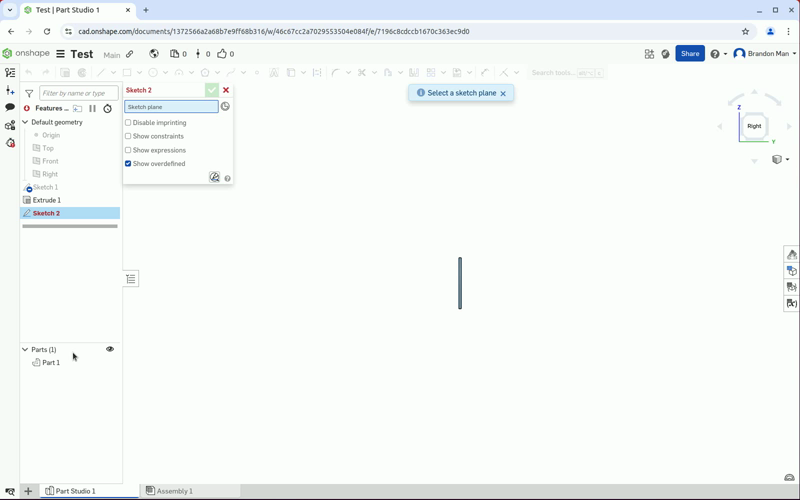
mouse_move(73, 176)
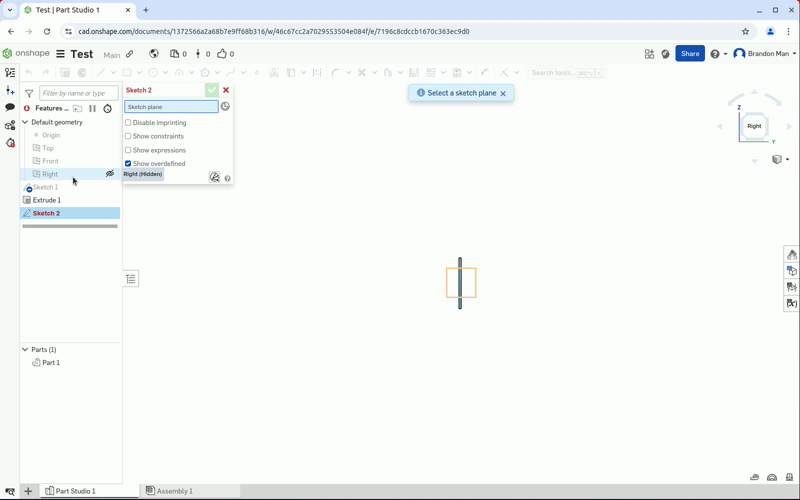
click(73, 176)
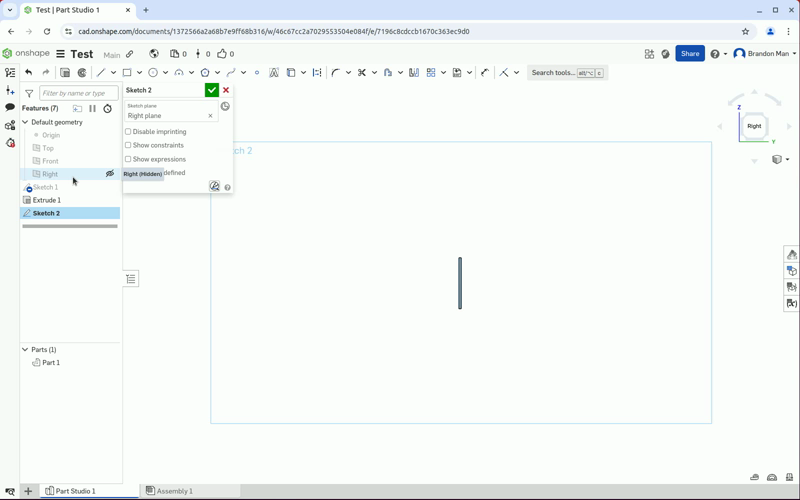
mouse_move(73, 352)
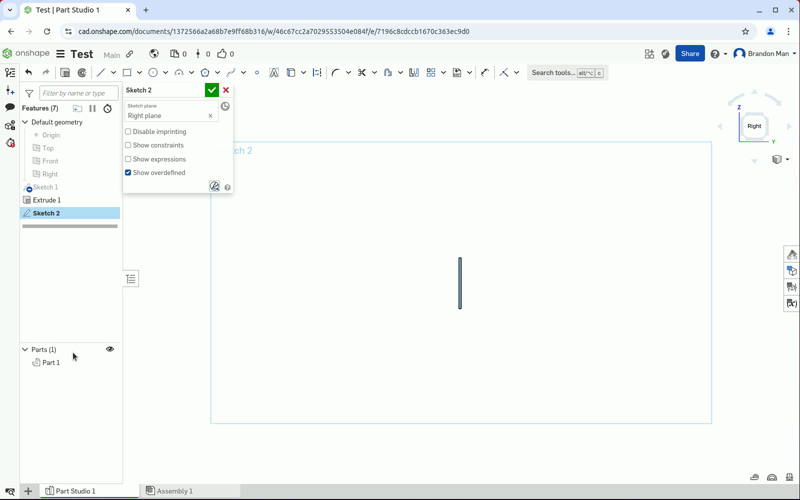
key(y)
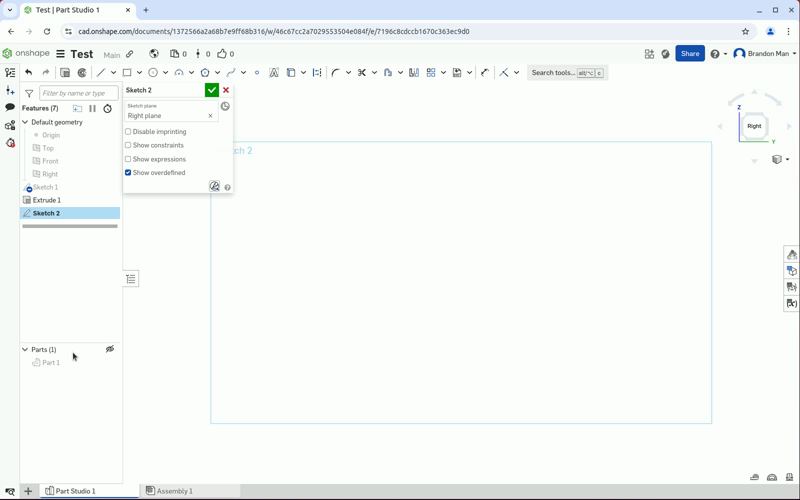
key(l)
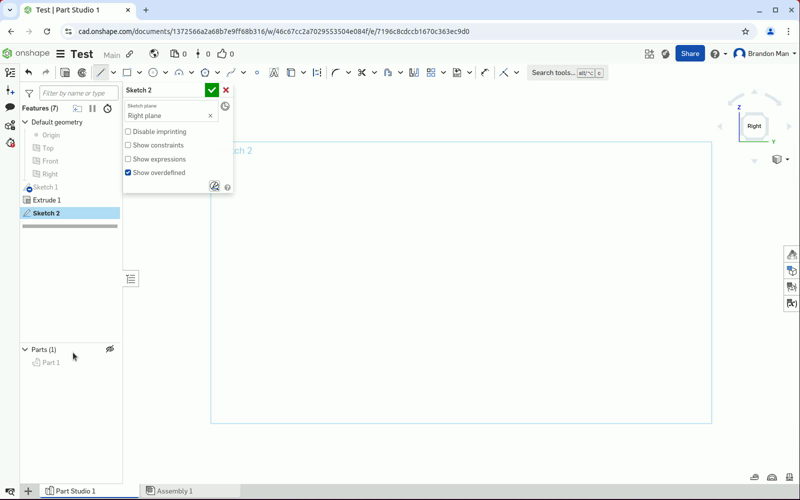
key_down(shift)
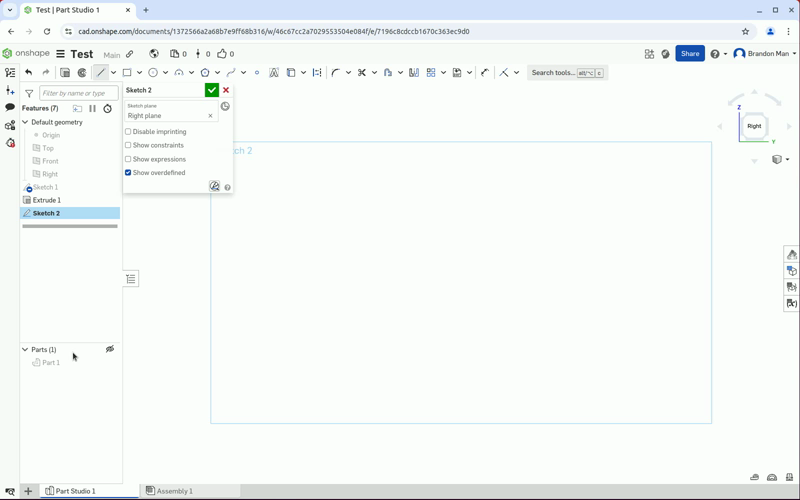
mouse_move(348, 307)
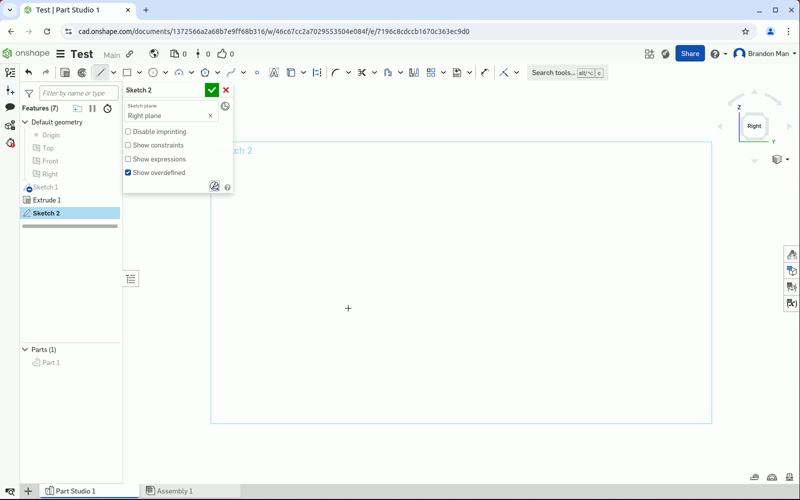
click(348, 307)
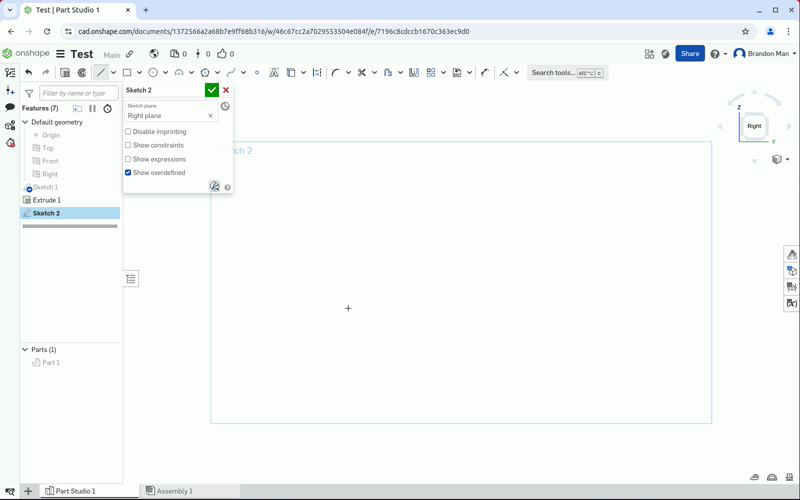
key_up(shift)
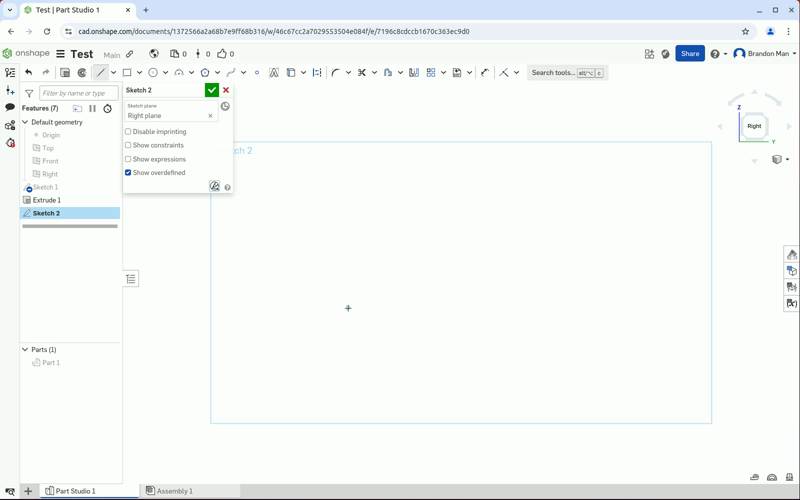
key_down(shift)
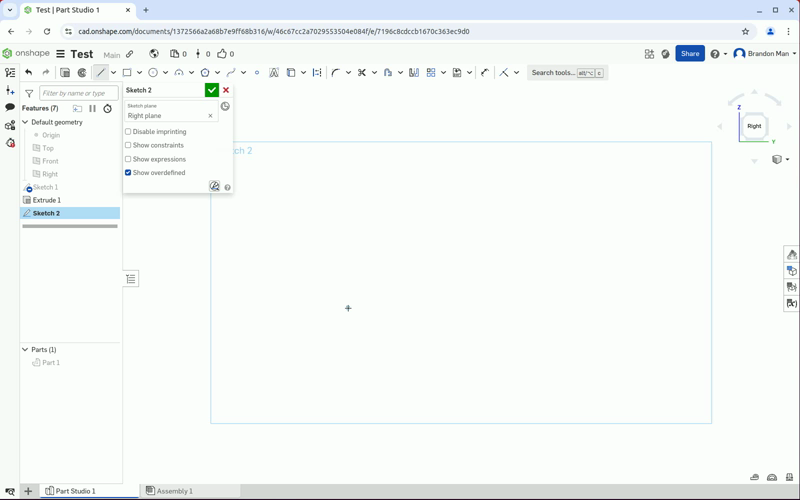
mouse_move(378, 307)
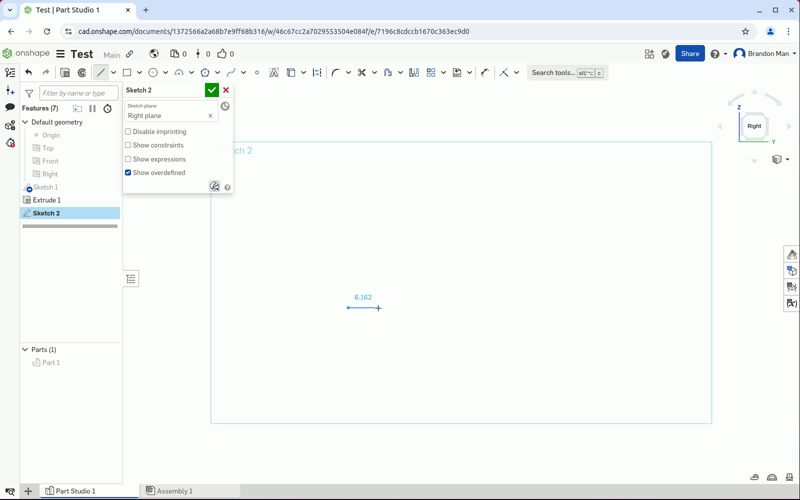
mouse_move(385, 307)
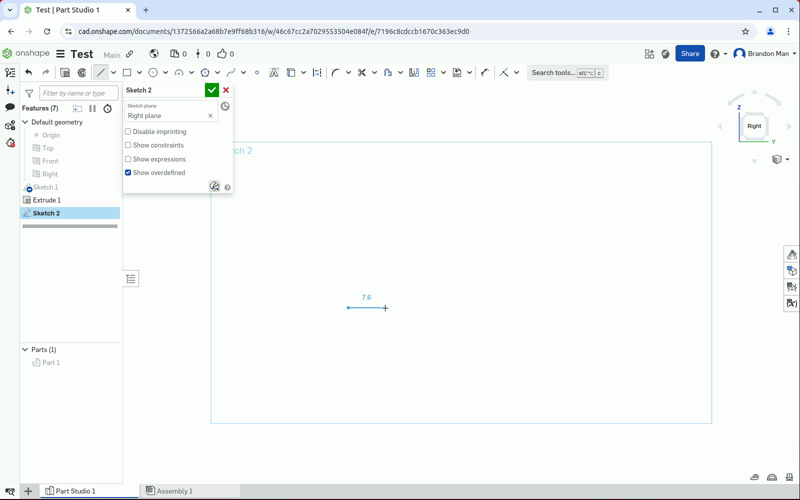
click(385, 307)
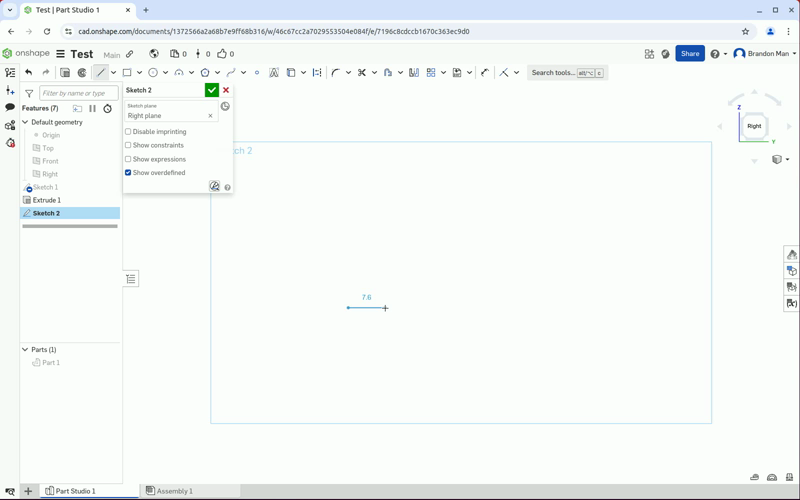
key_up(shift)
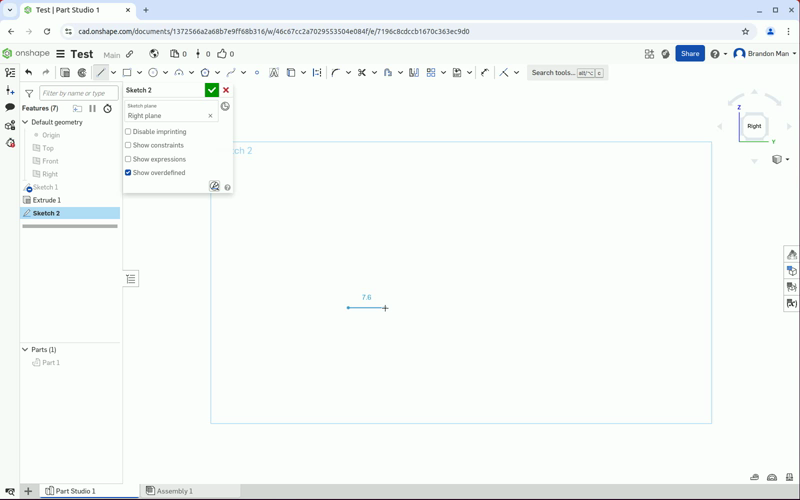
key_down(shift)
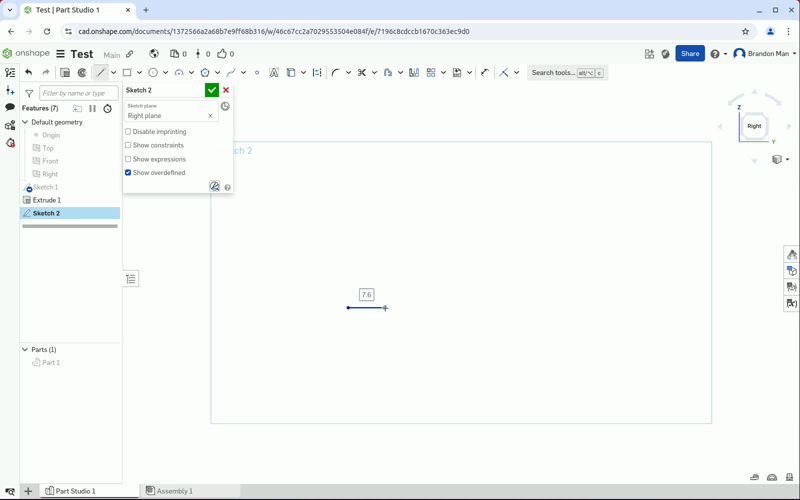
mouse_move(415, 307)
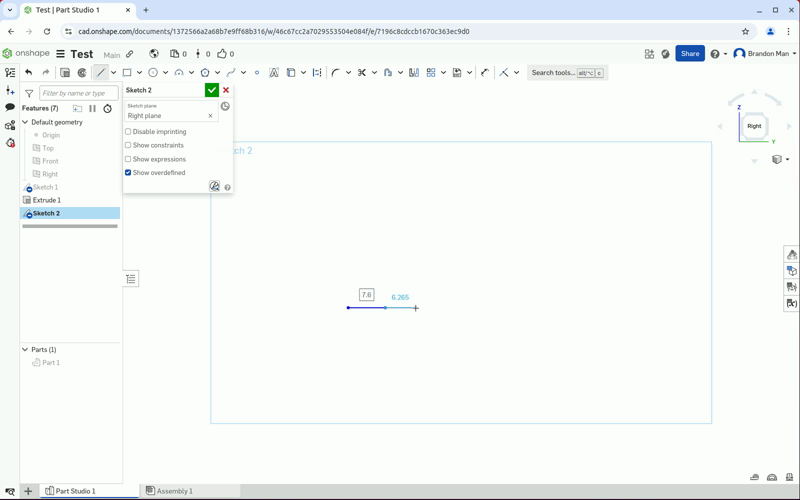
mouse_move(385, 309)
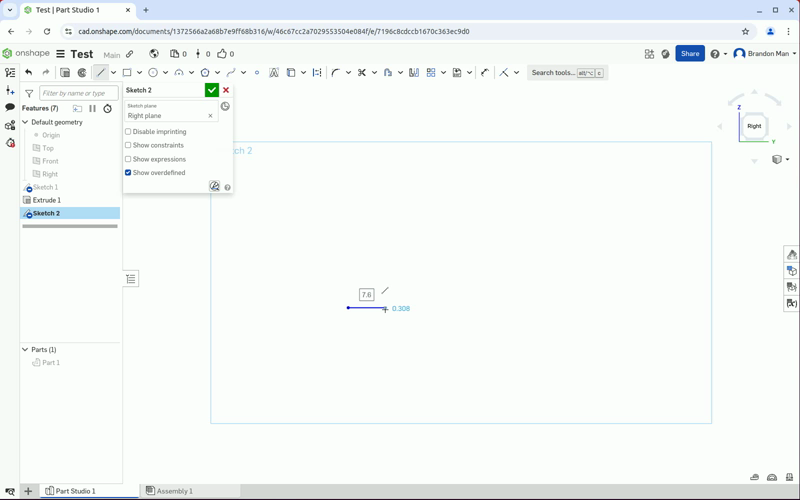
scroll(6)
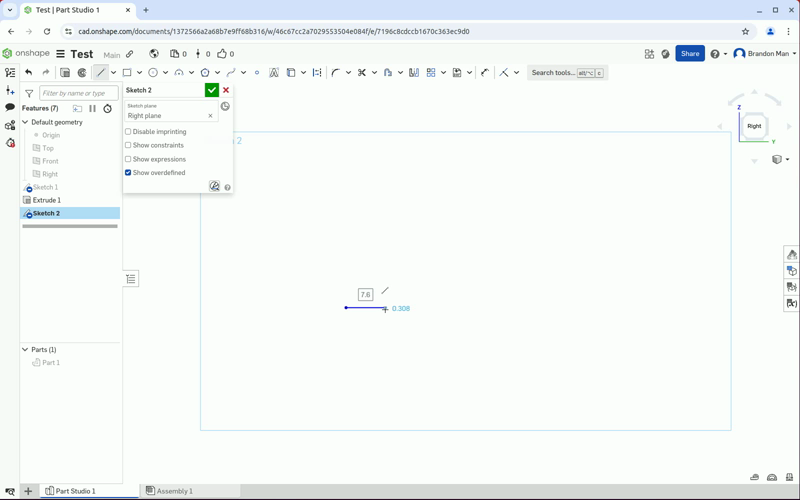
scroll(6)
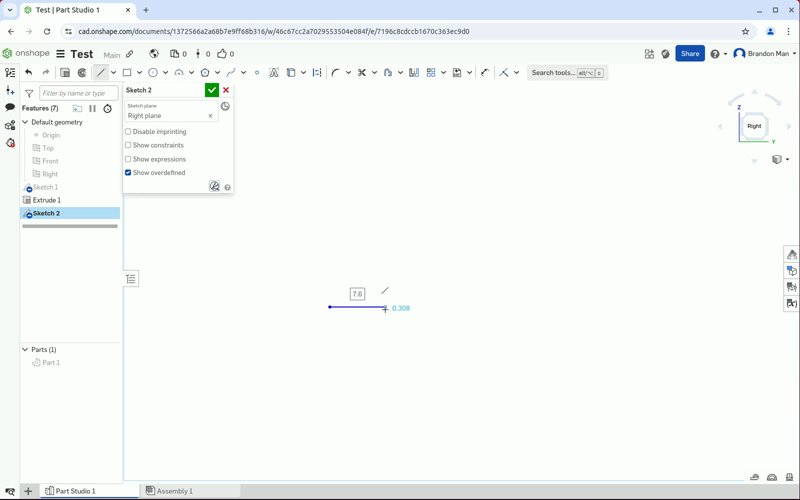
scroll(6)
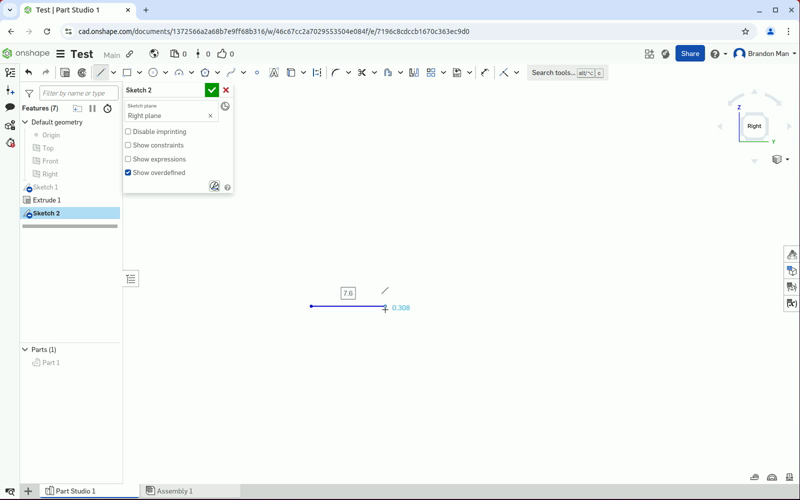
scroll(6)
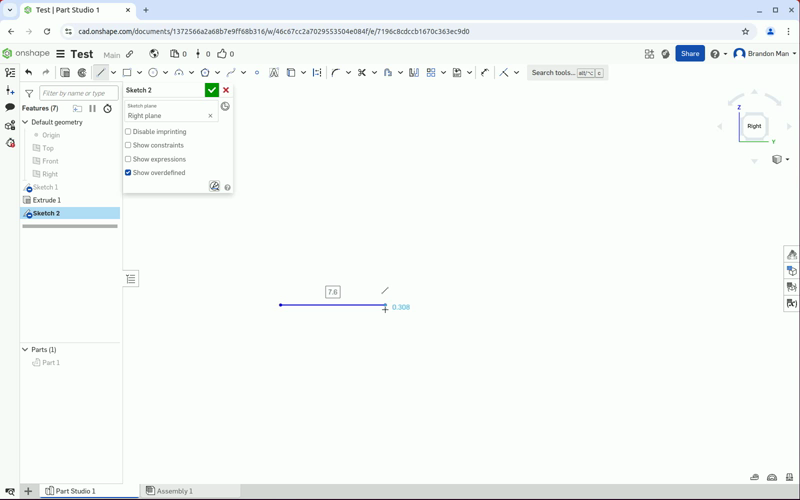
scroll(6)
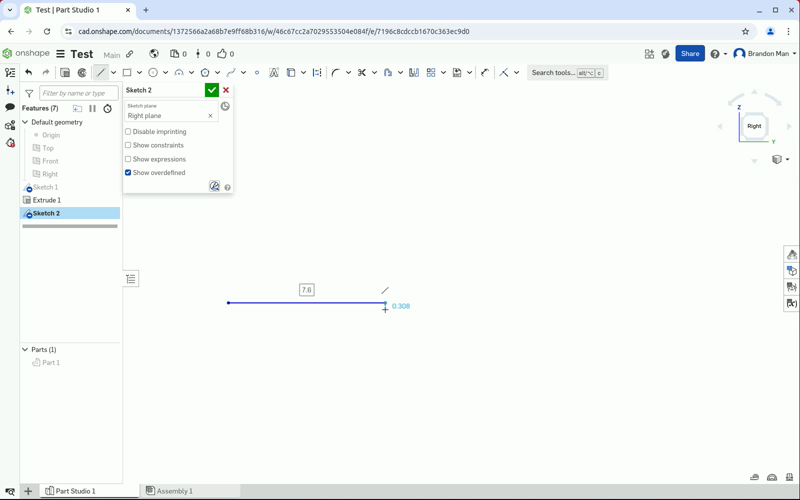
scroll(6)
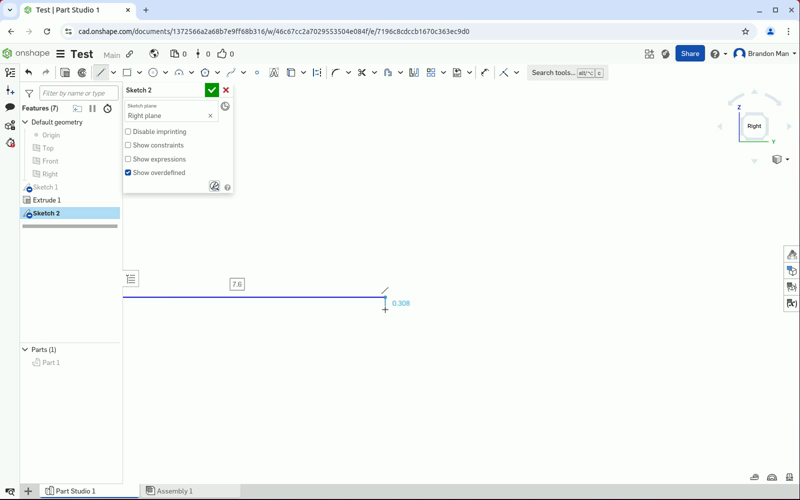
scroll(6)
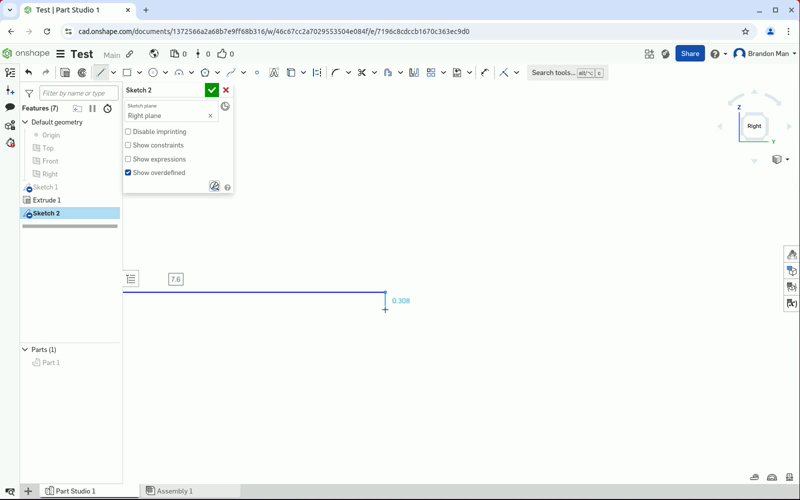
click(385, 309)
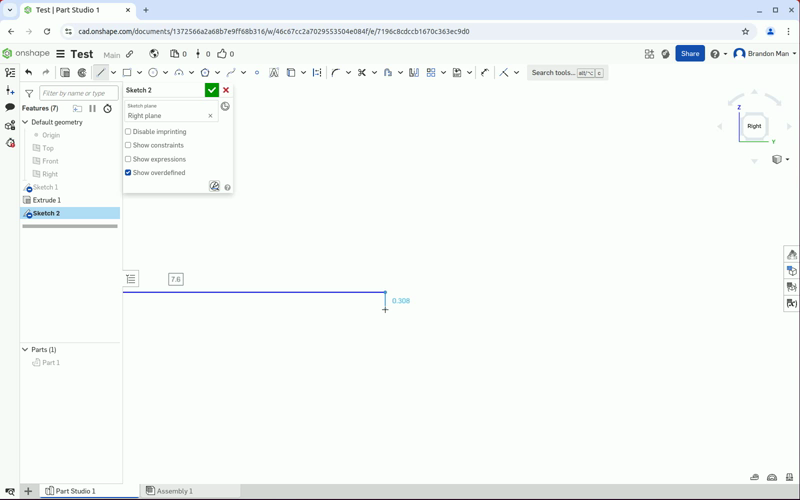
scroll(-6)
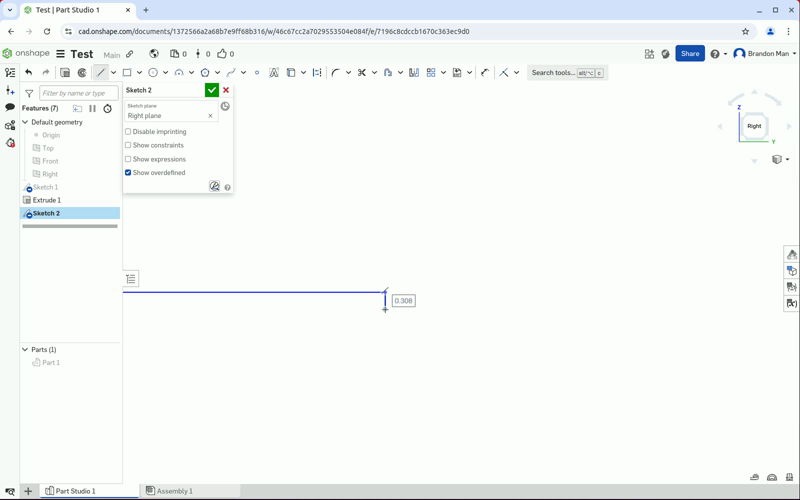
scroll(-6)
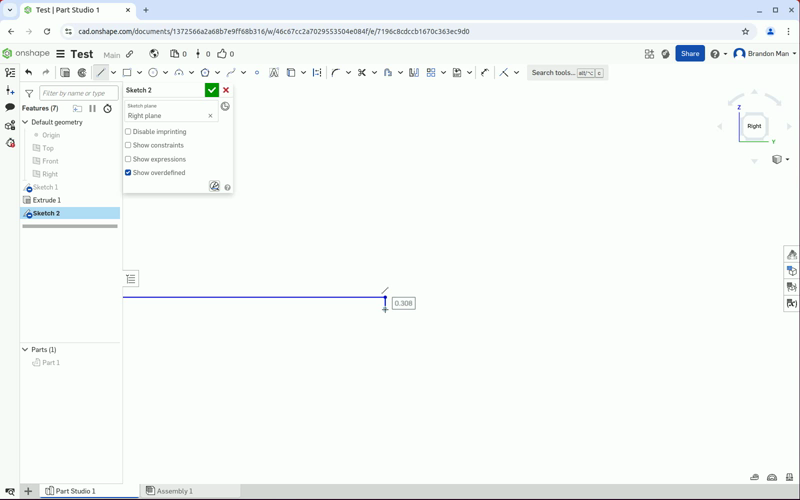
scroll(-6)
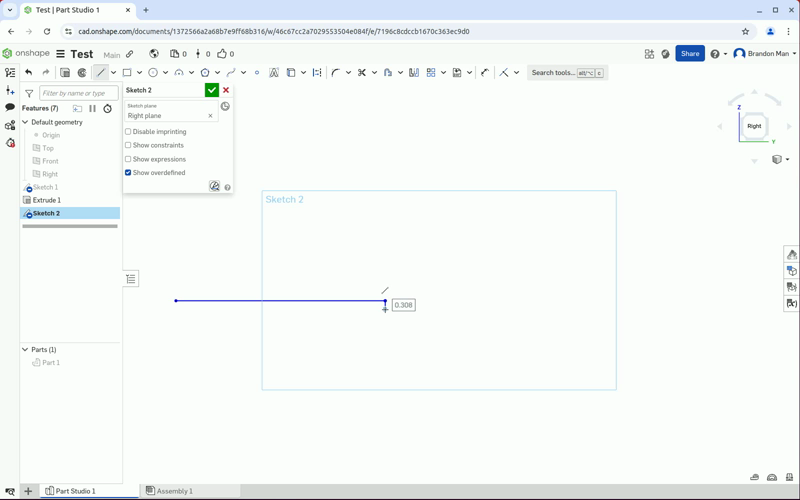
scroll(-6)
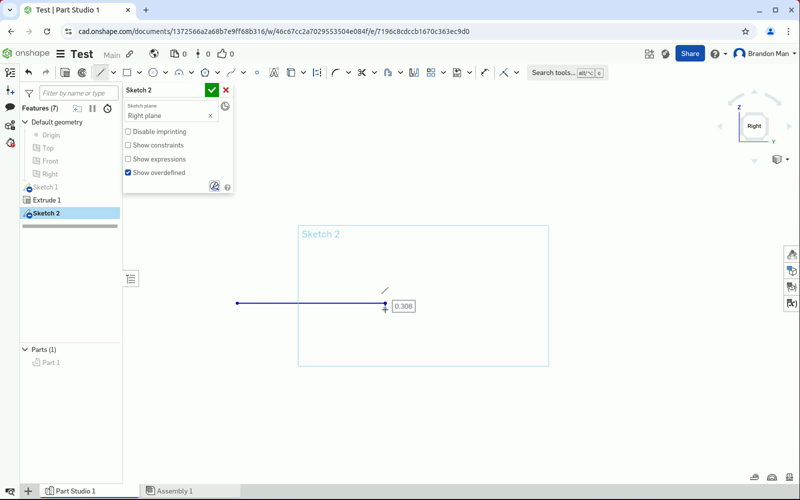
scroll(-6)
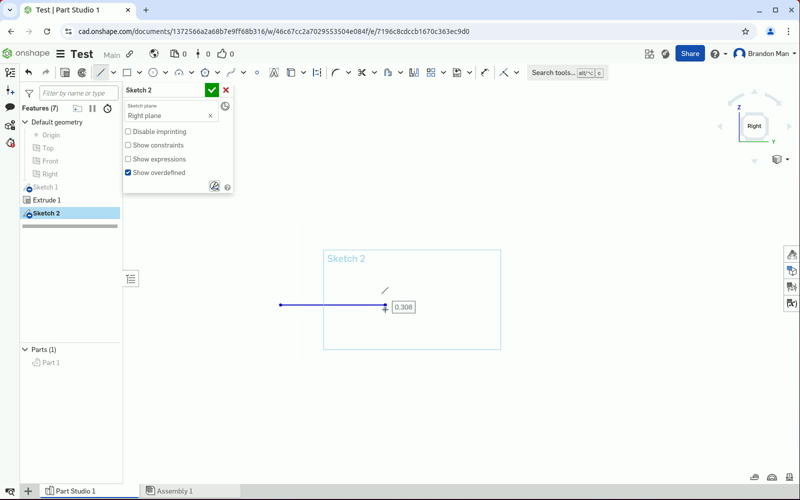
scroll(-6)
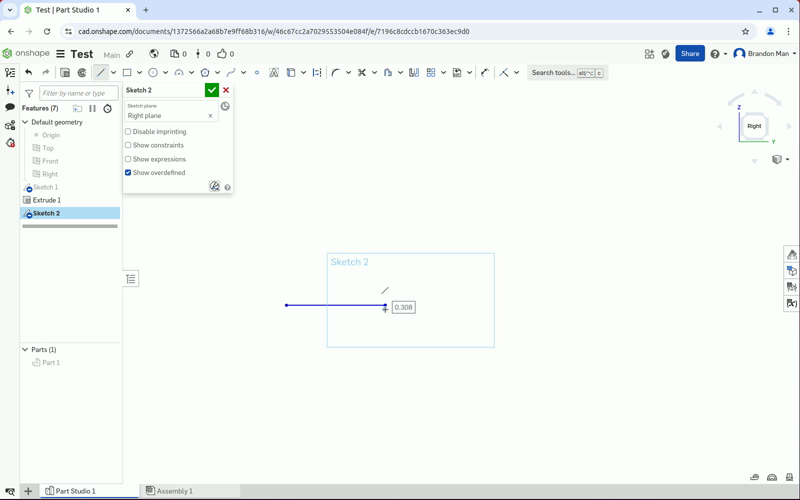
scroll(-6)
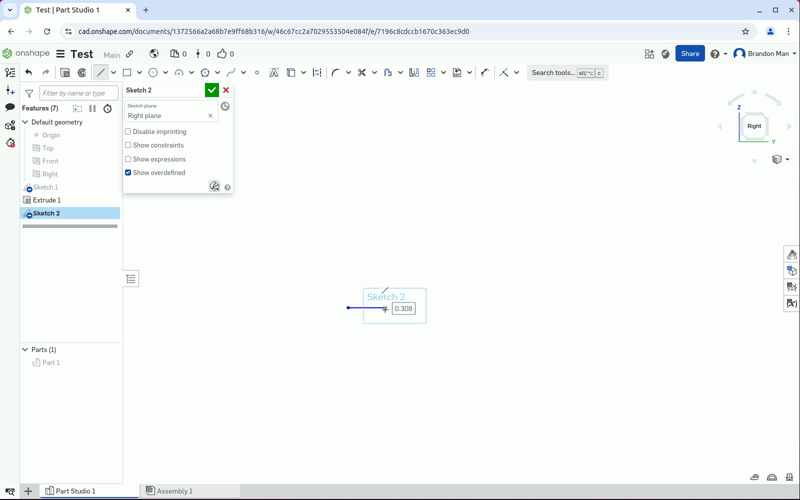
key_up(shift)
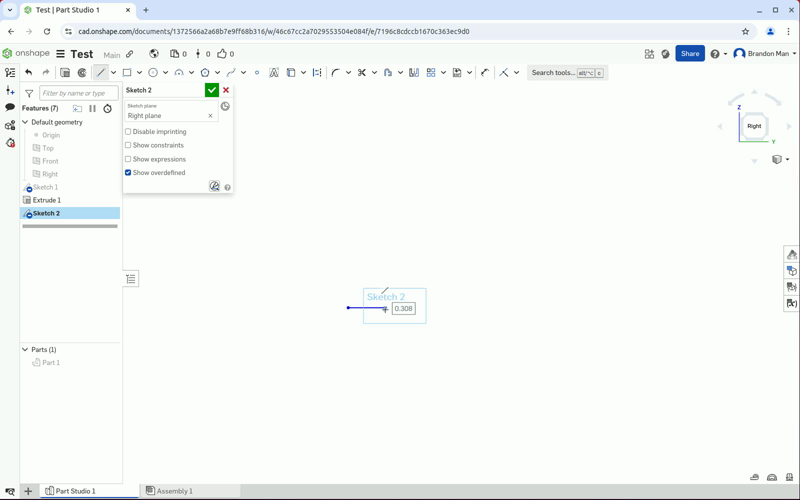
key_down(shift)
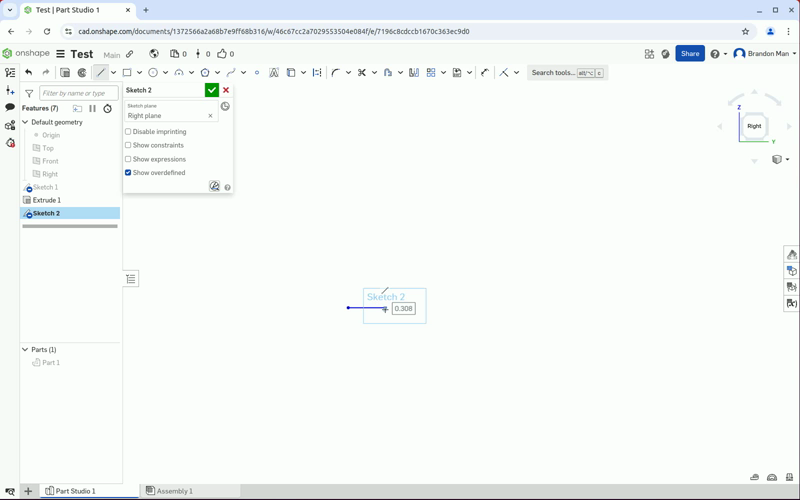
mouse_move(415, 309)
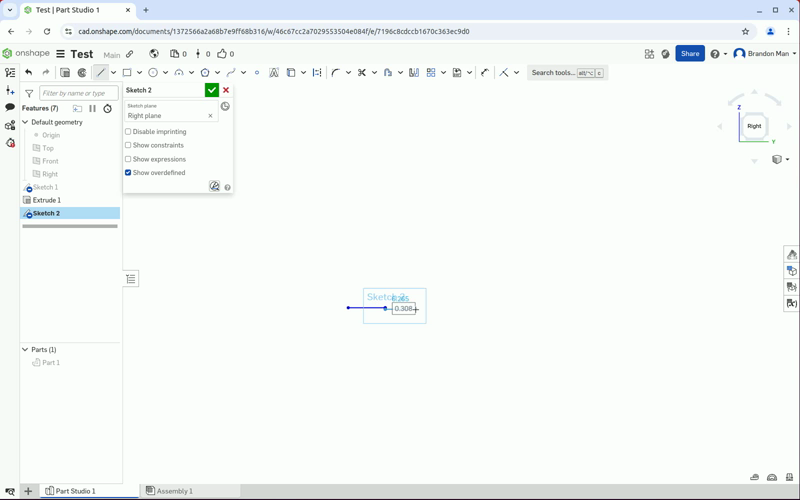
mouse_move(399, 309)
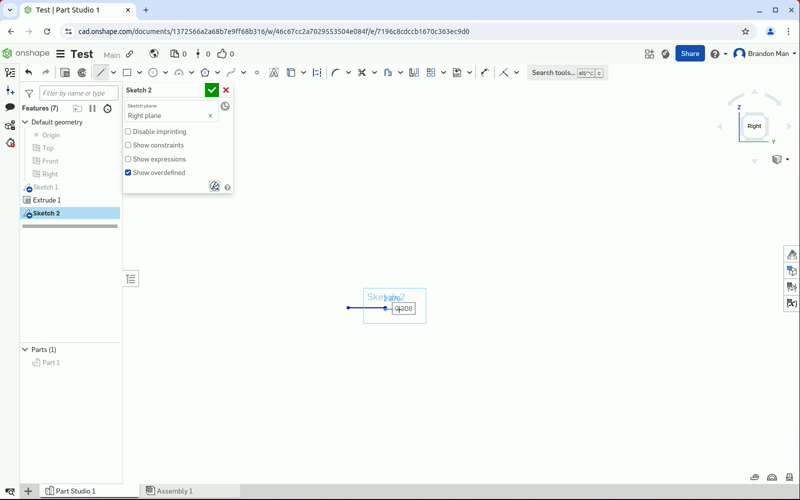
click(399, 309)
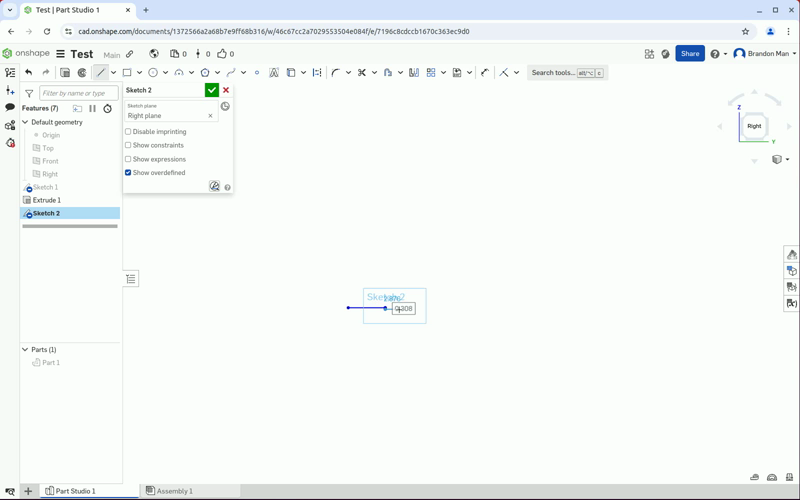
key_up(shift)
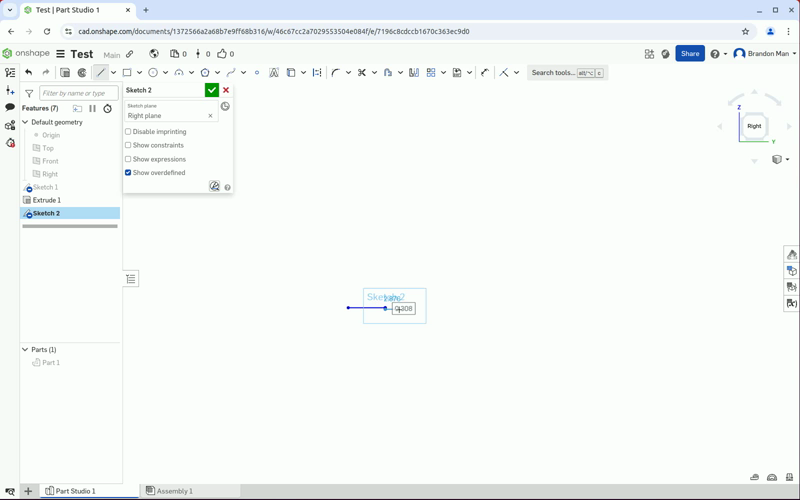
key_down(shift)
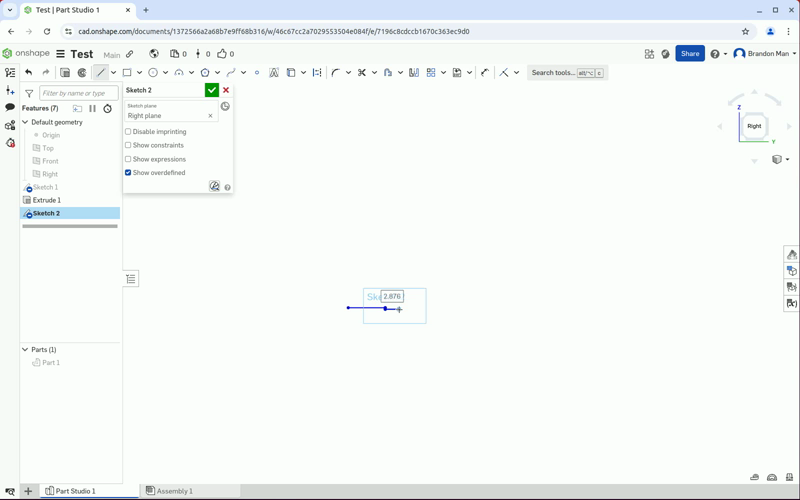
mouse_move(429, 309)
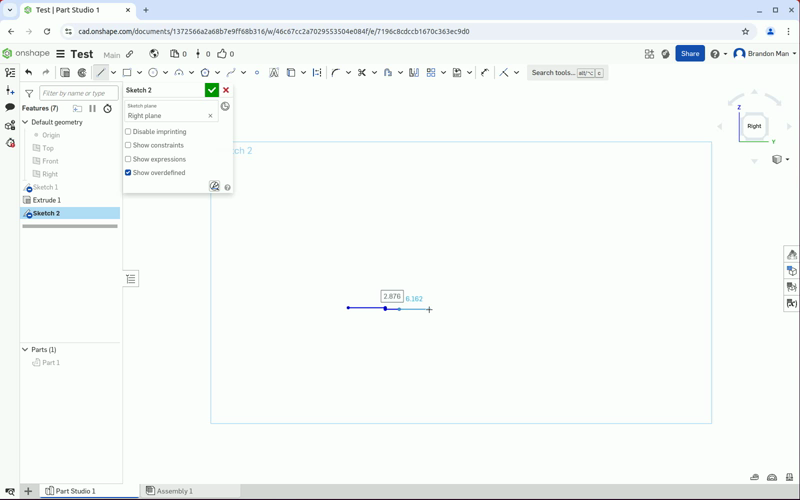
mouse_move(399, 258)
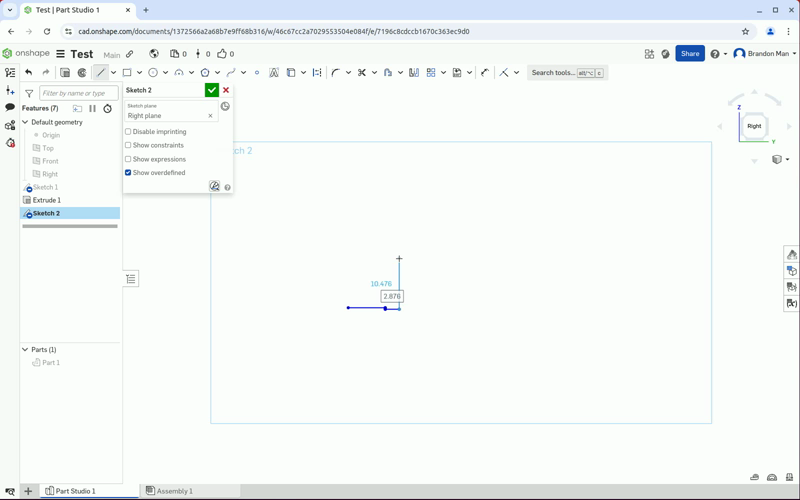
click(399, 258)
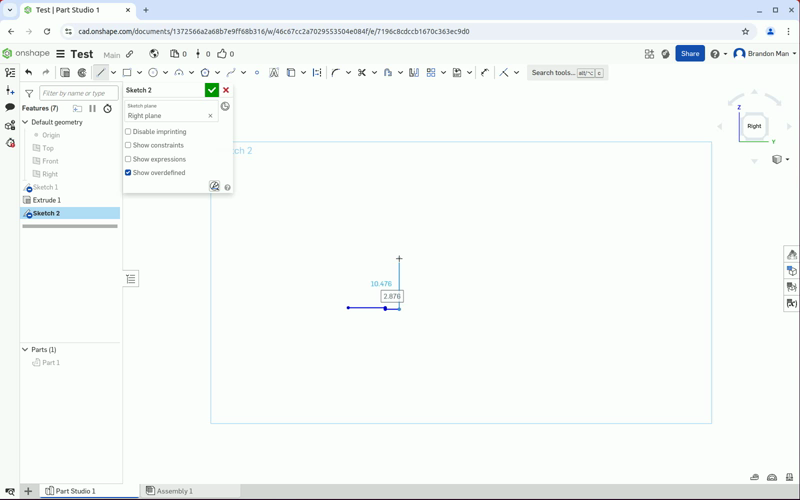
key_up(shift)
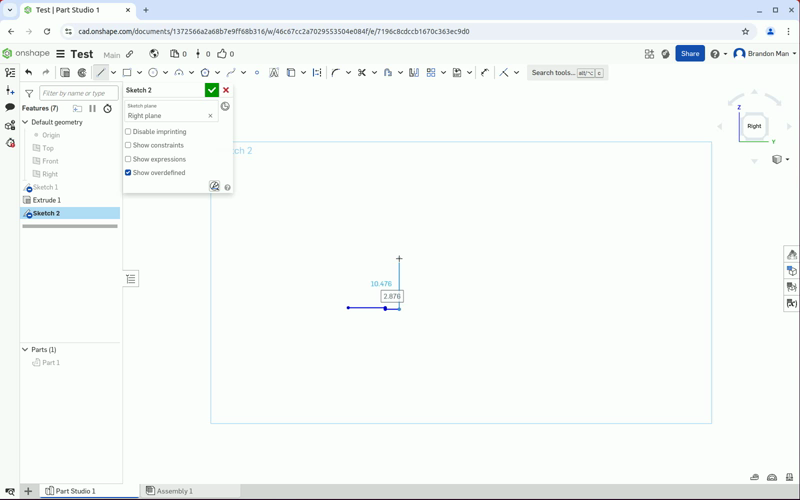
key_down(shift)
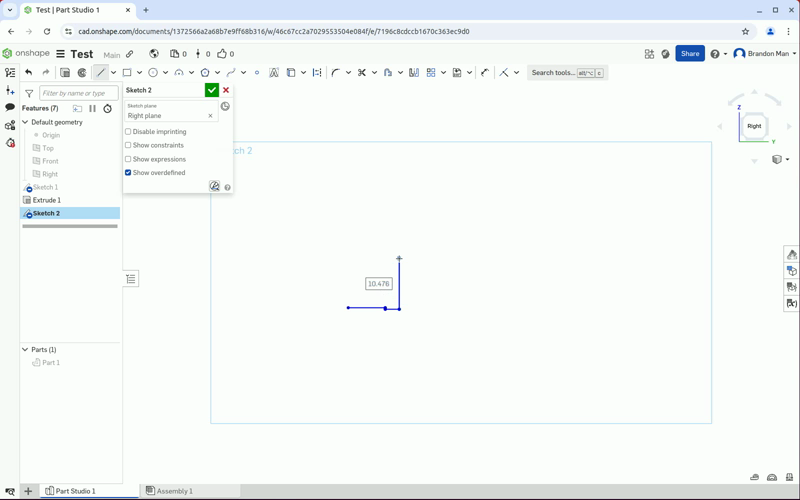
mouse_move(429, 258)
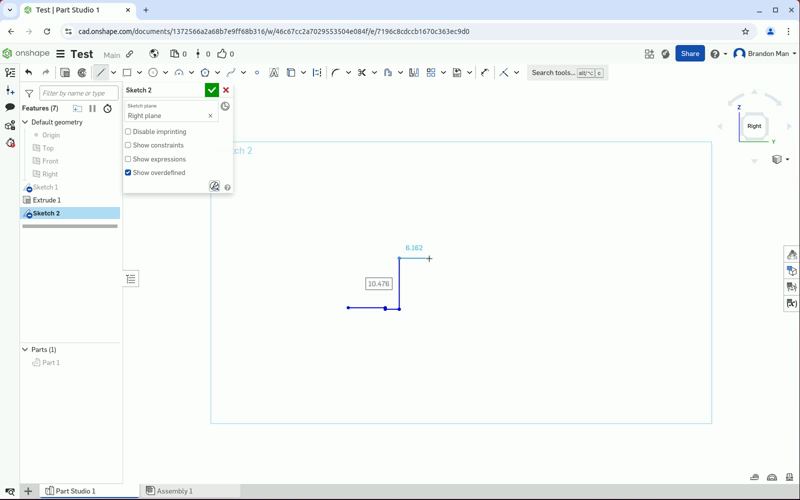
mouse_move(385, 258)
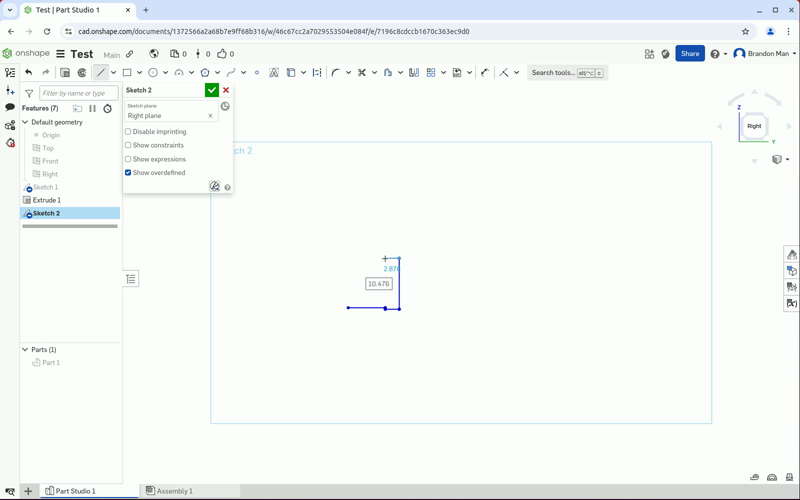
click(385, 258)
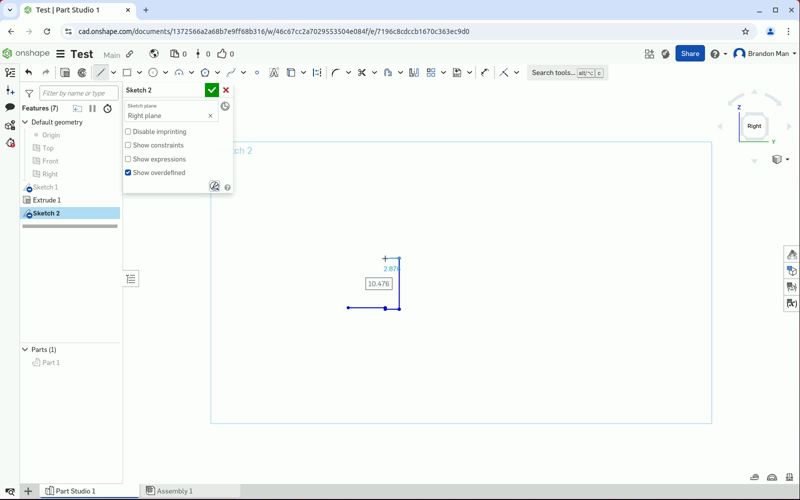
key_up(shift)
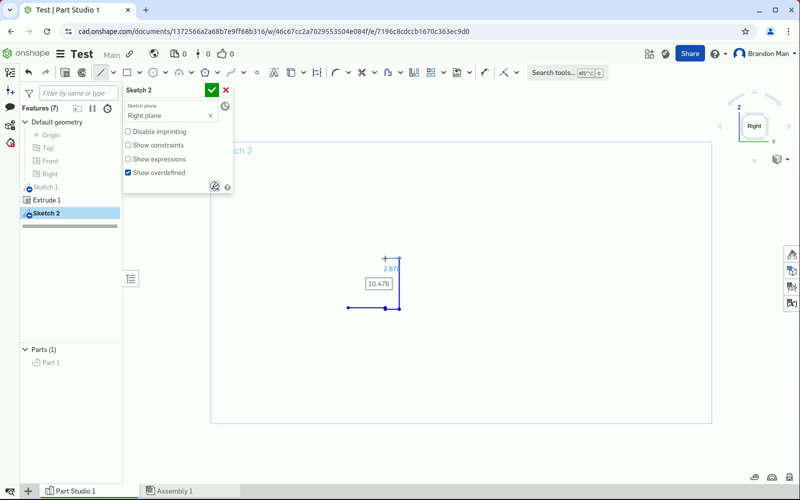
key_down(shift)
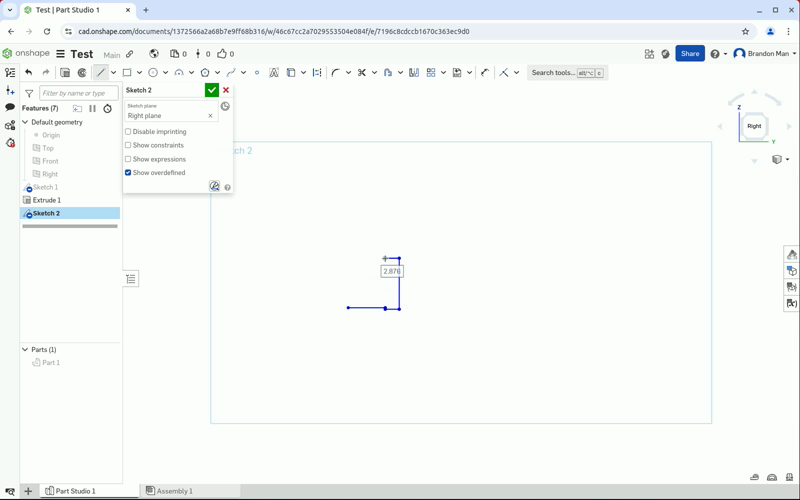
mouse_move(415, 258)
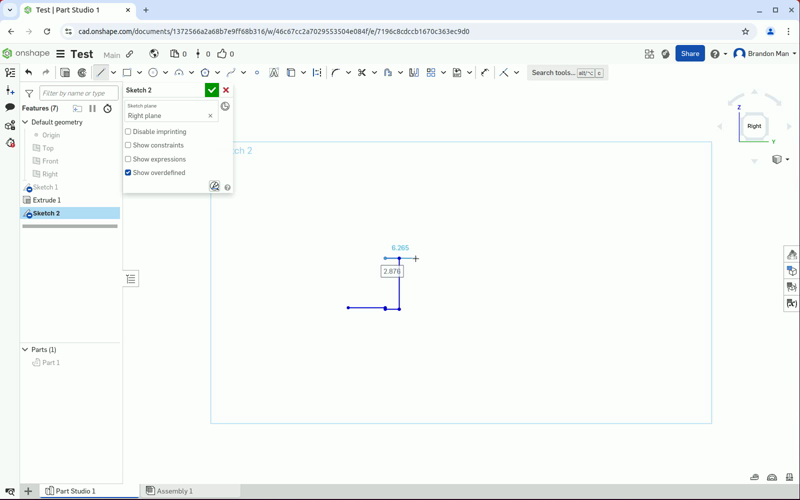
mouse_move(385, 259)
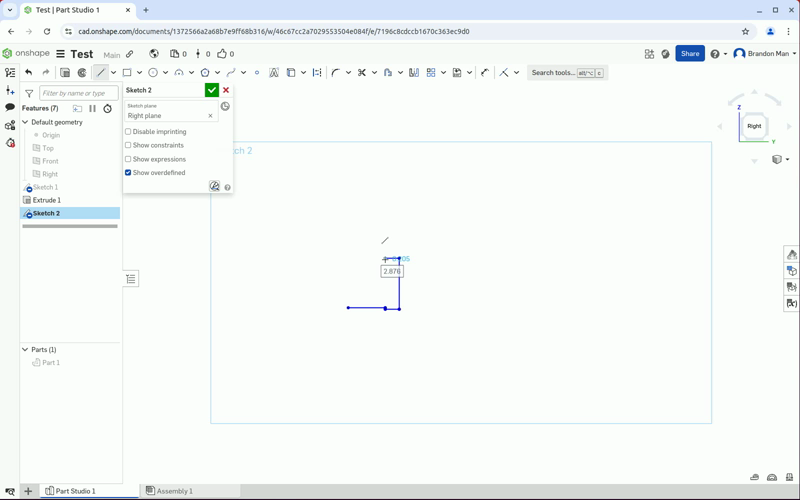
scroll(6)
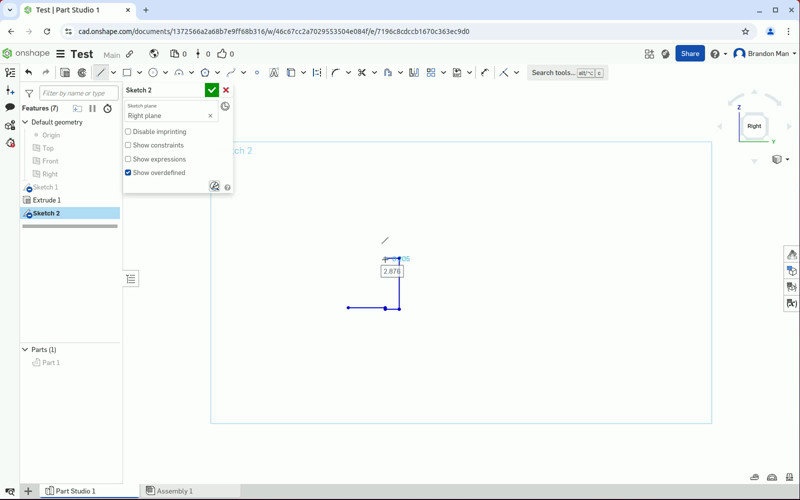
scroll(6)
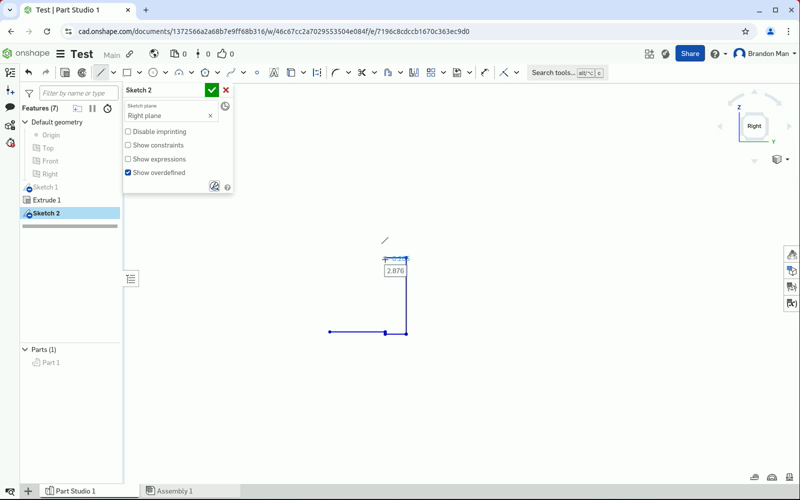
scroll(6)
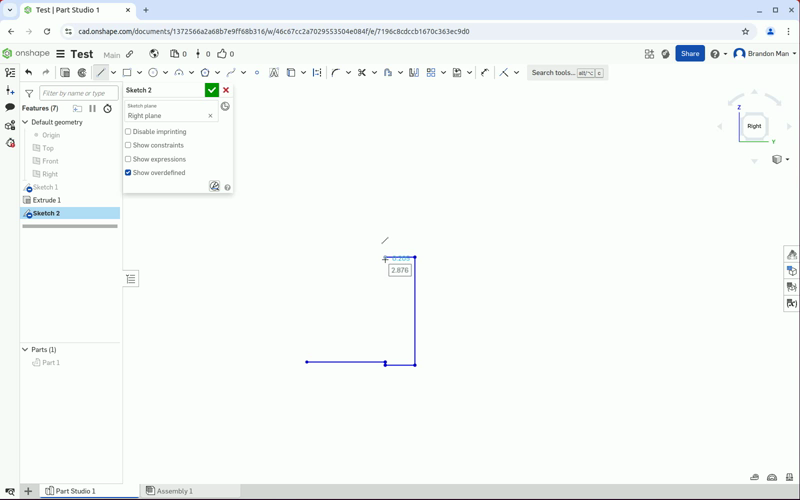
scroll(6)
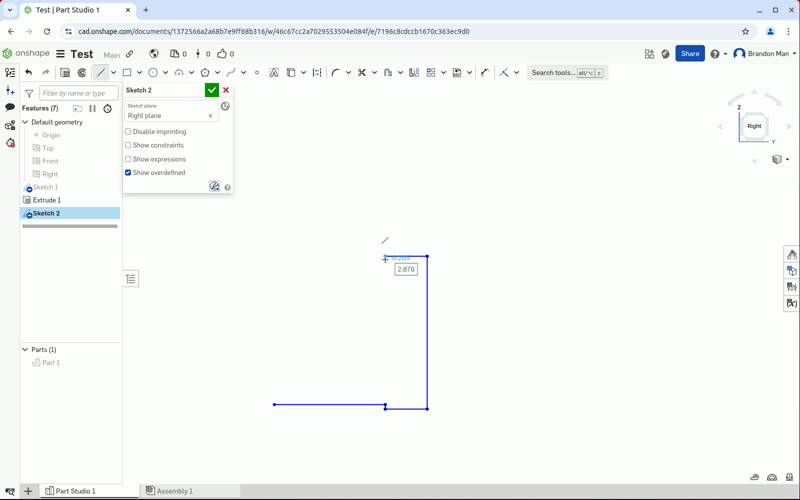
scroll(6)
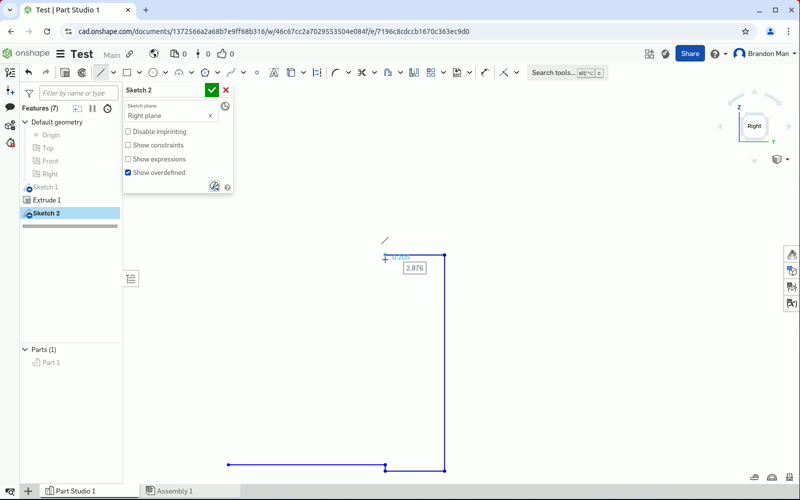
scroll(6)
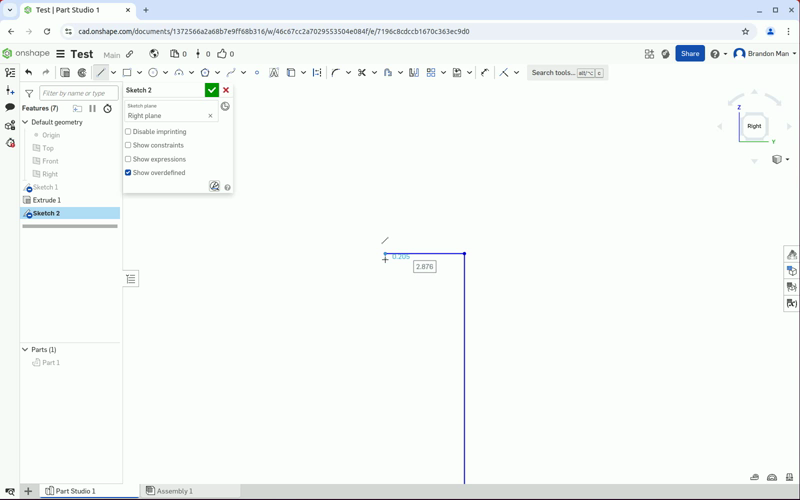
scroll(6)
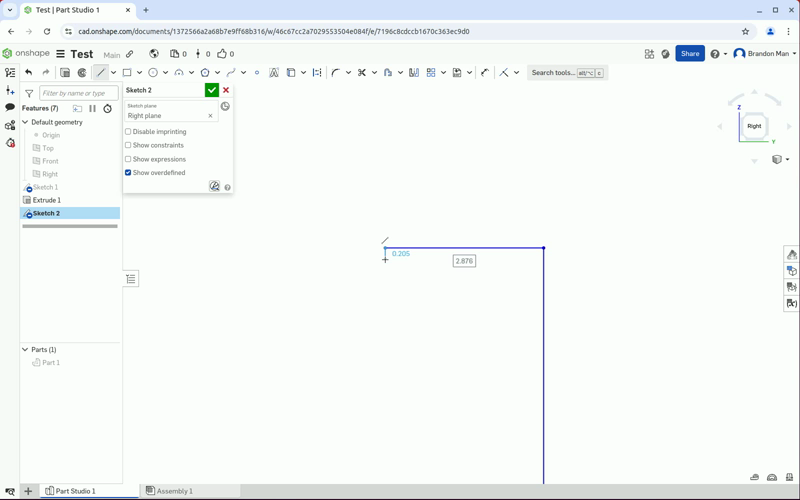
click(385, 259)
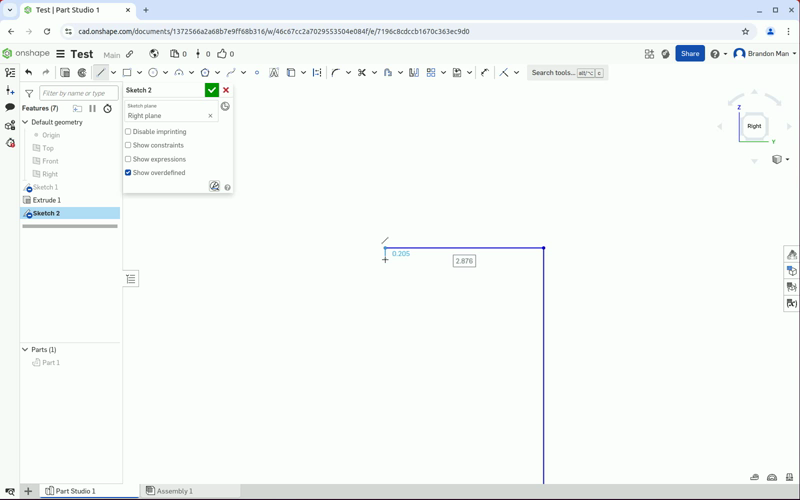
scroll(-6)
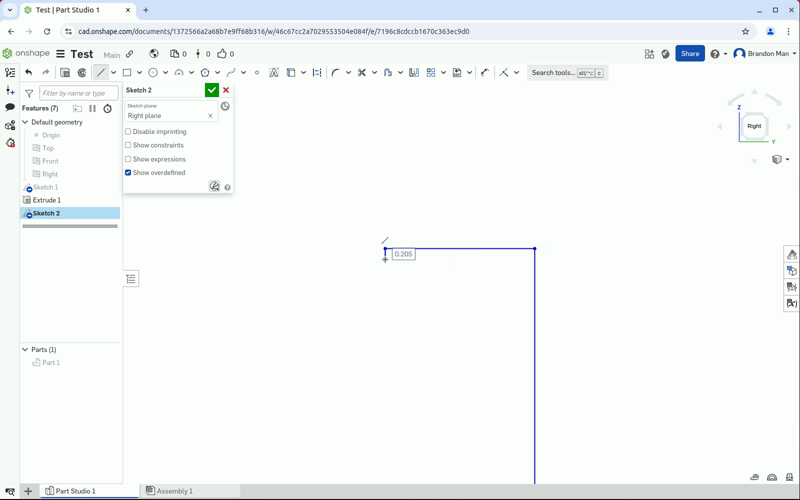
scroll(-6)
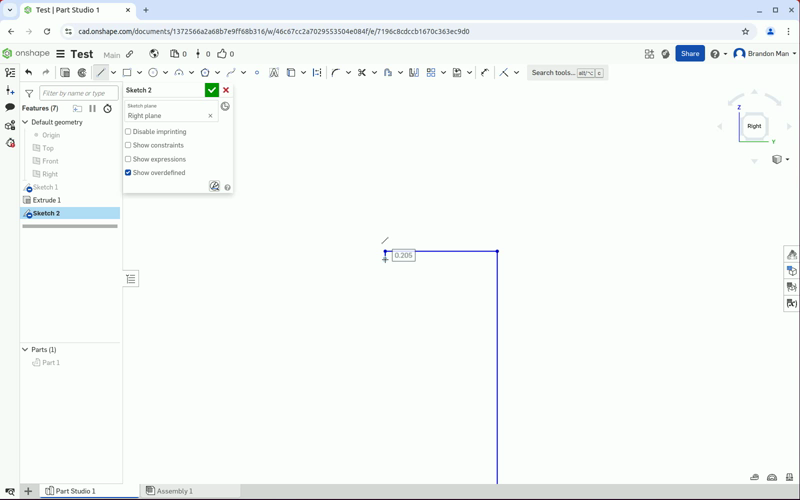
scroll(-6)
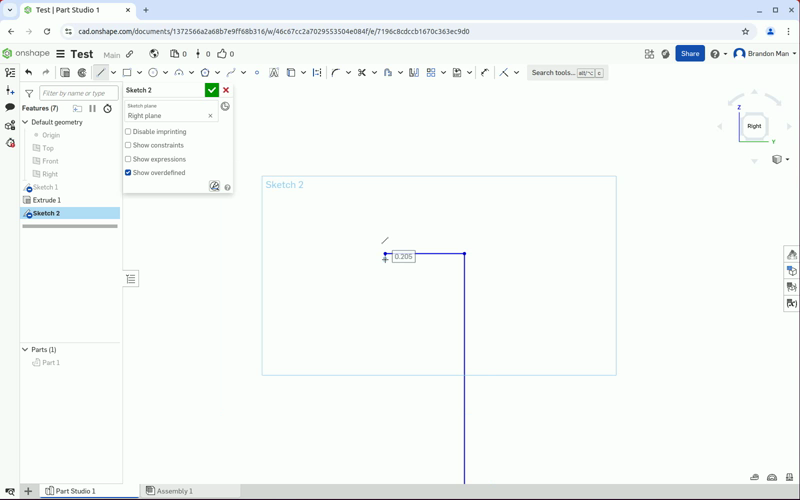
scroll(-6)
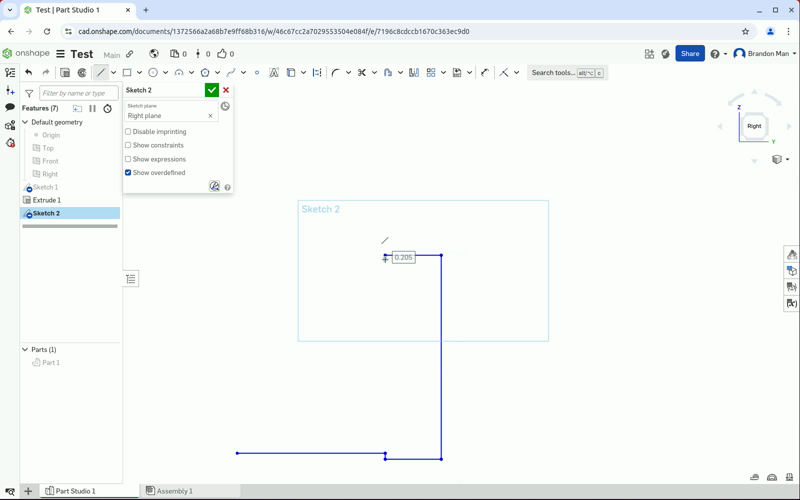
scroll(-6)
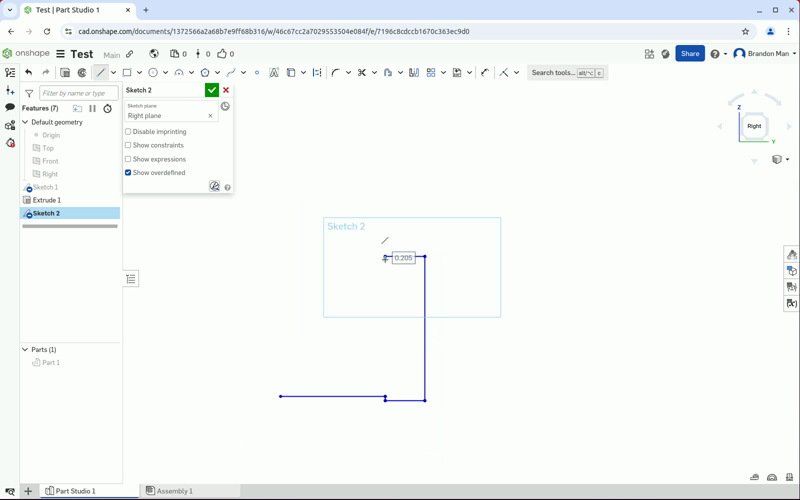
scroll(-6)
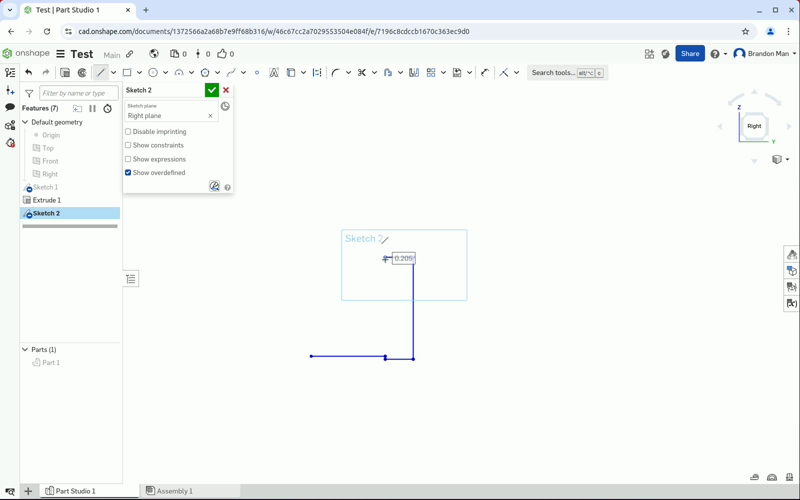
scroll(-6)
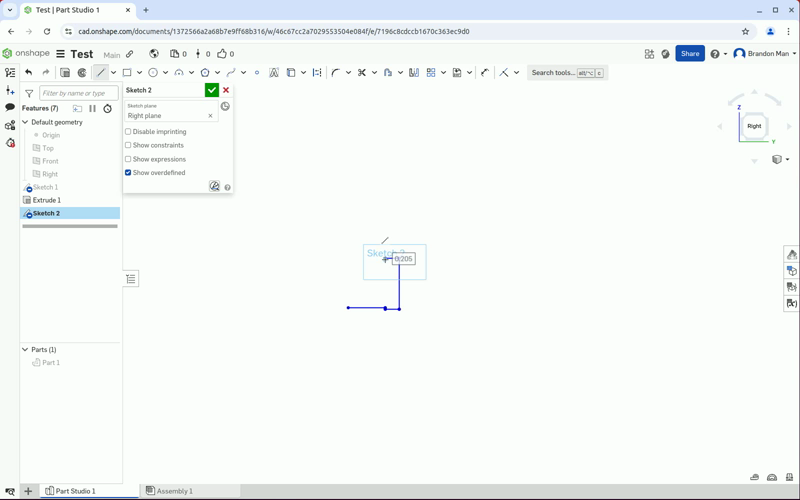
key_up(shift)
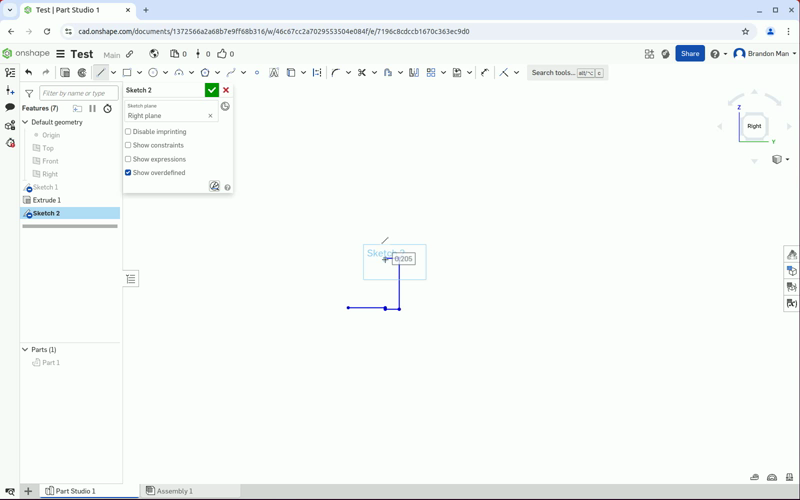
key_down(shift)
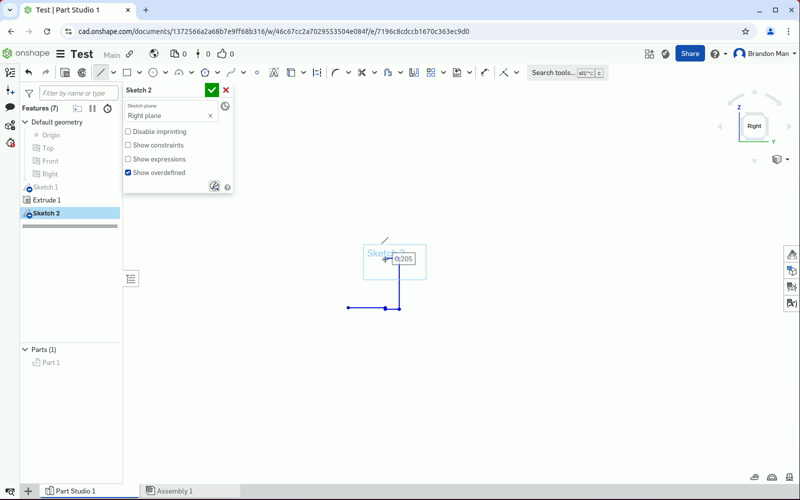
mouse_move(415, 259)
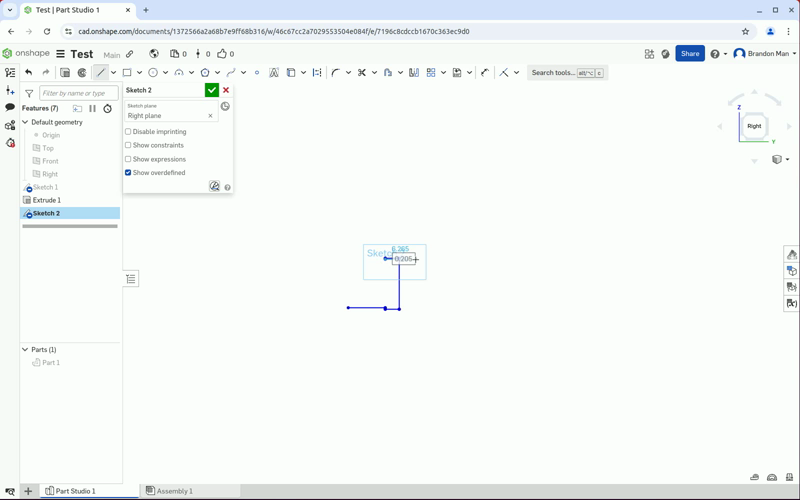
mouse_move(348, 259)
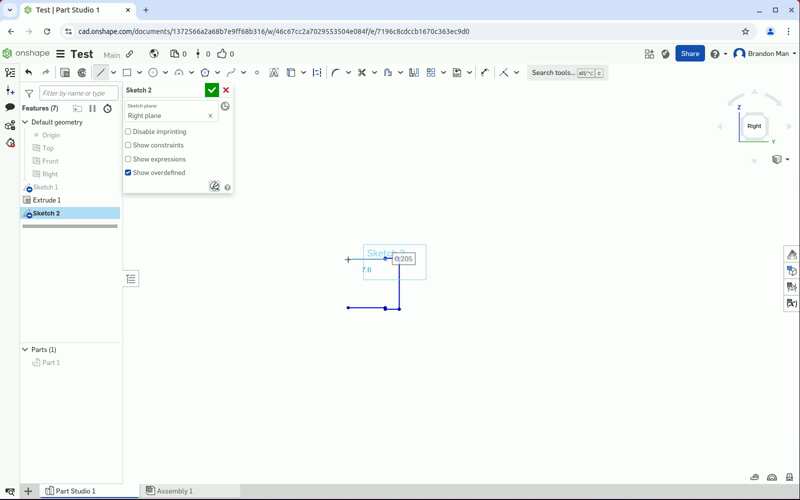
click(348, 259)
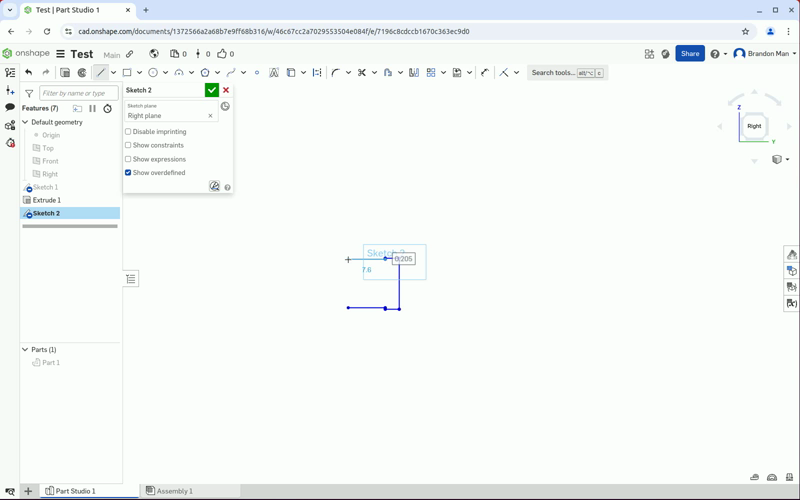
key_up(shift)
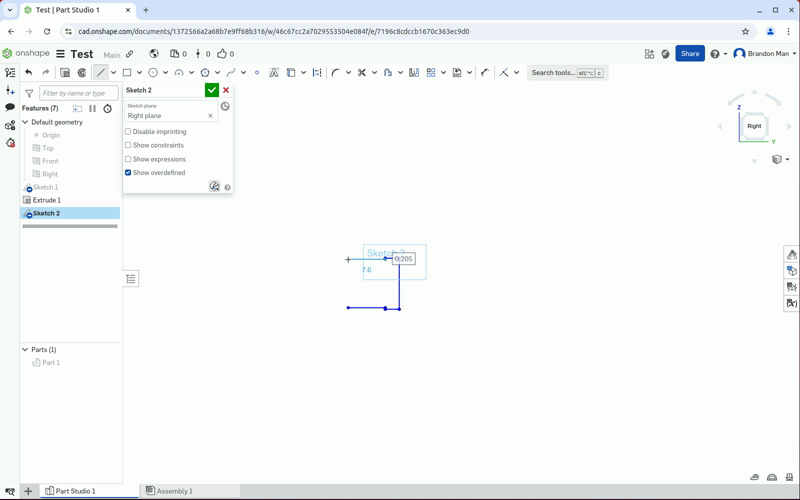
mouse_move(378, 259)
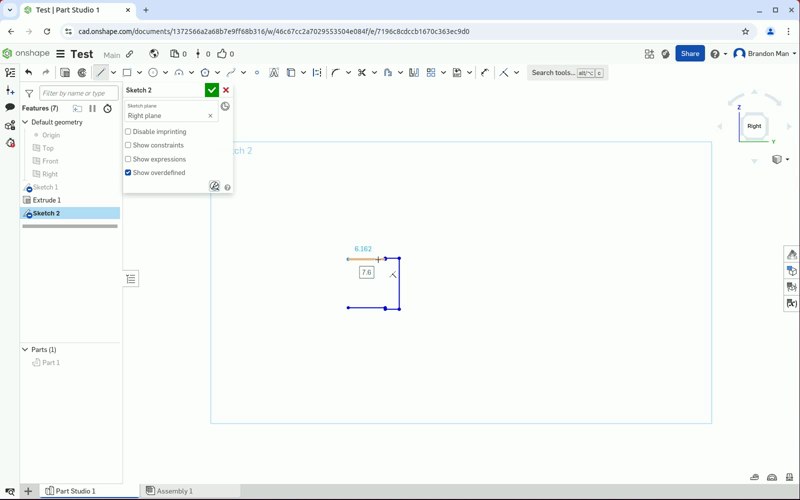
key_down(shift)
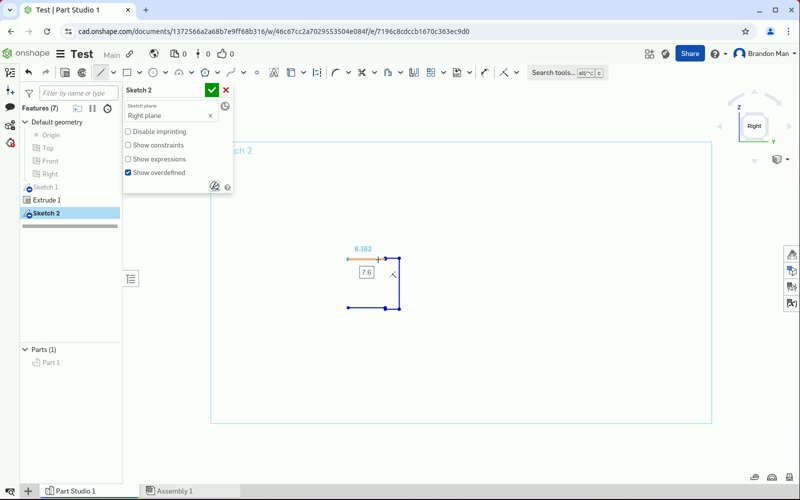
mouse_move(348, 307)
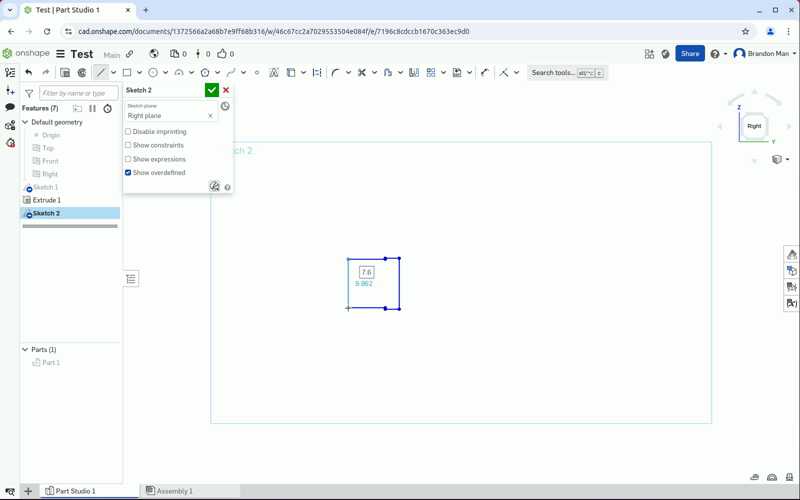
key_up(shift)
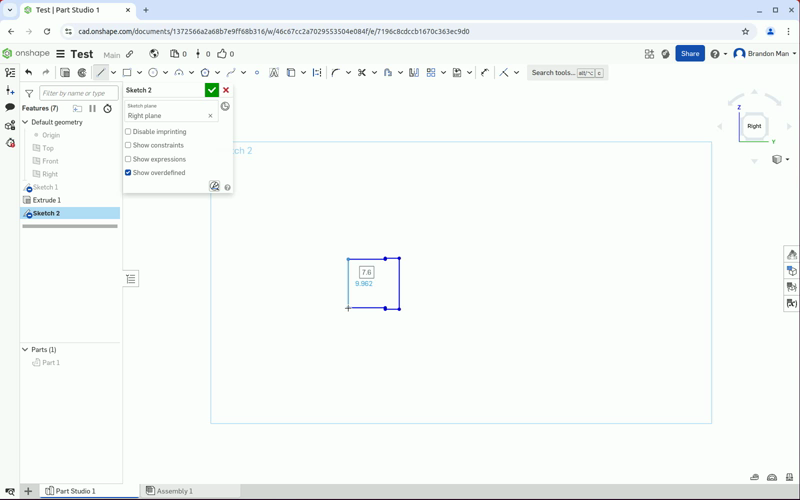
click(348, 307)
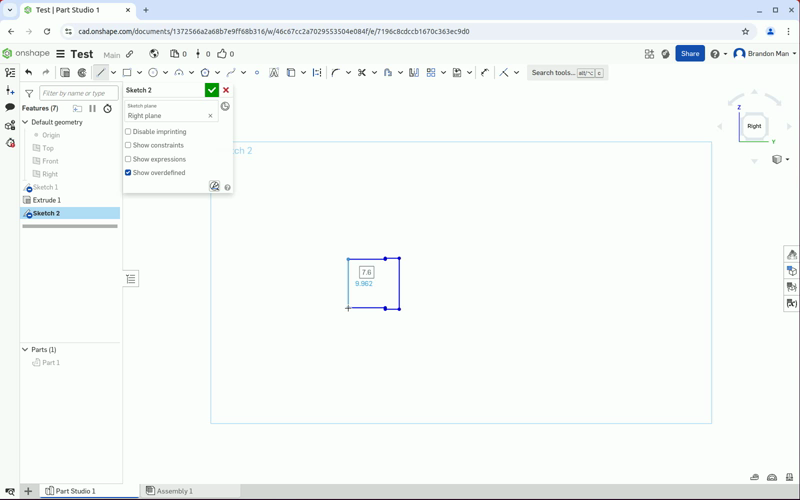
key(esc)
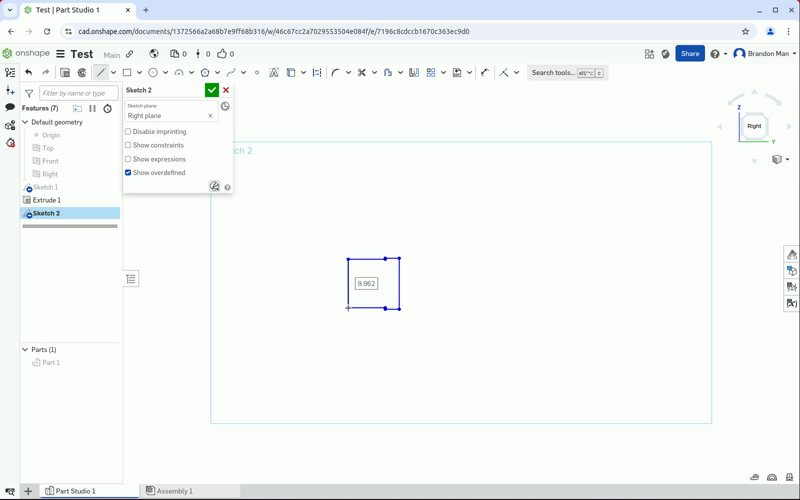
mouse_move(354, 290)
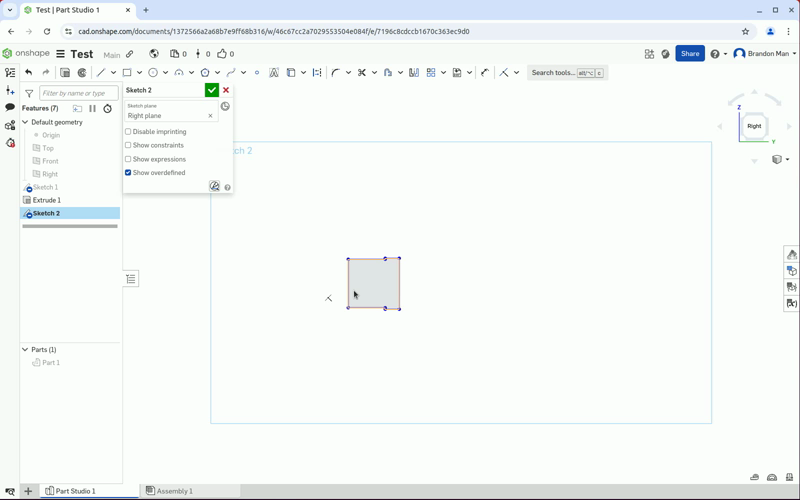
click(354, 290)
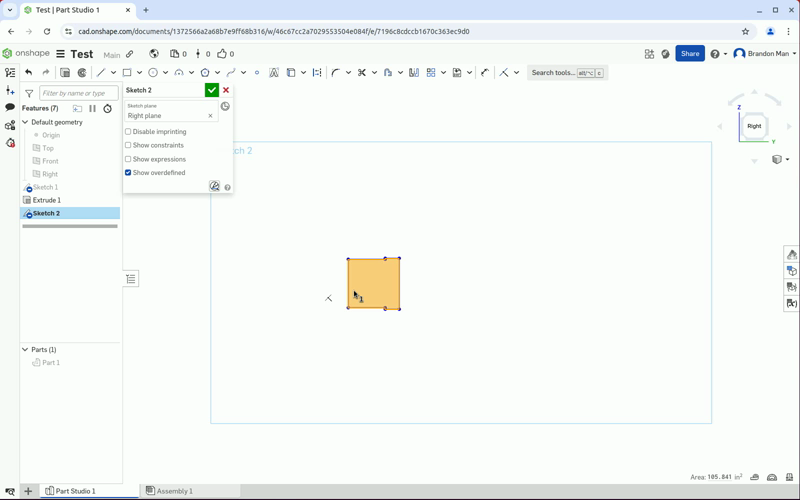
mouse_move(73, 352)
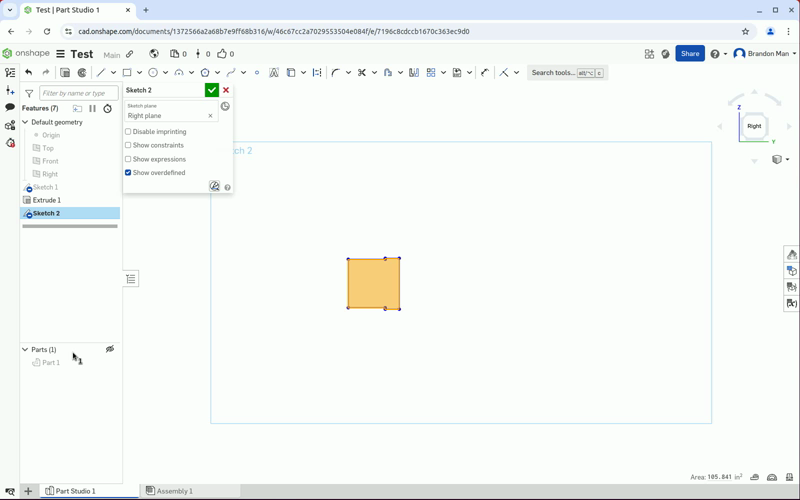
key(shift+y)
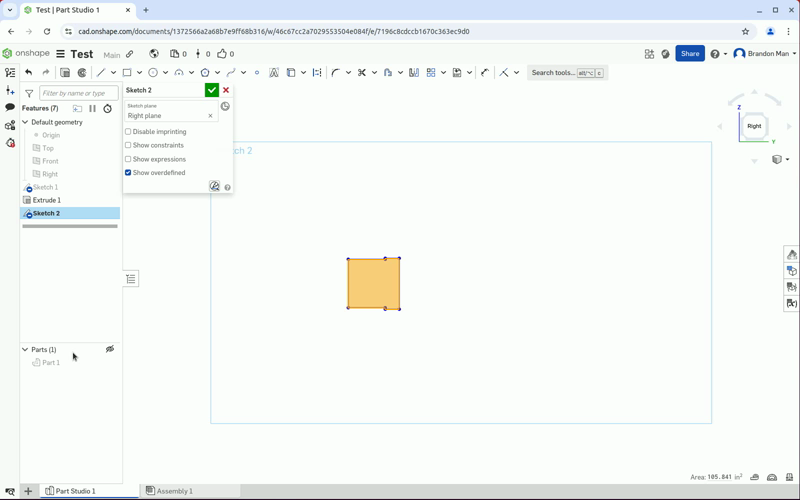
key(shift+e)
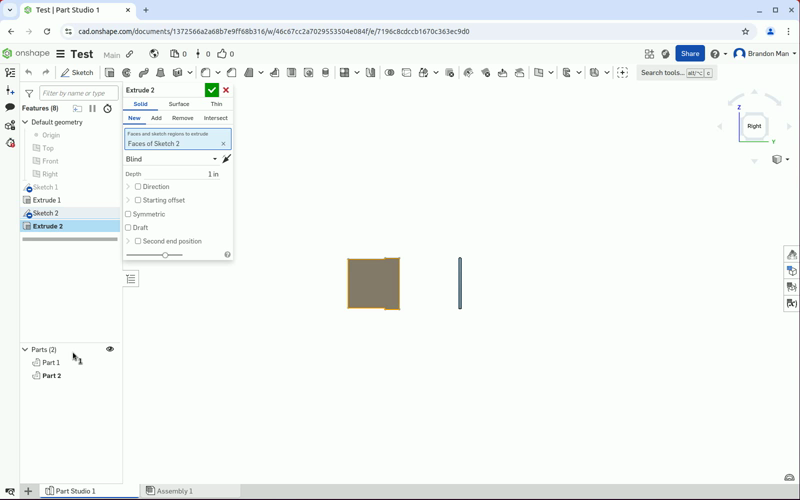
mouse_move(143, 106)
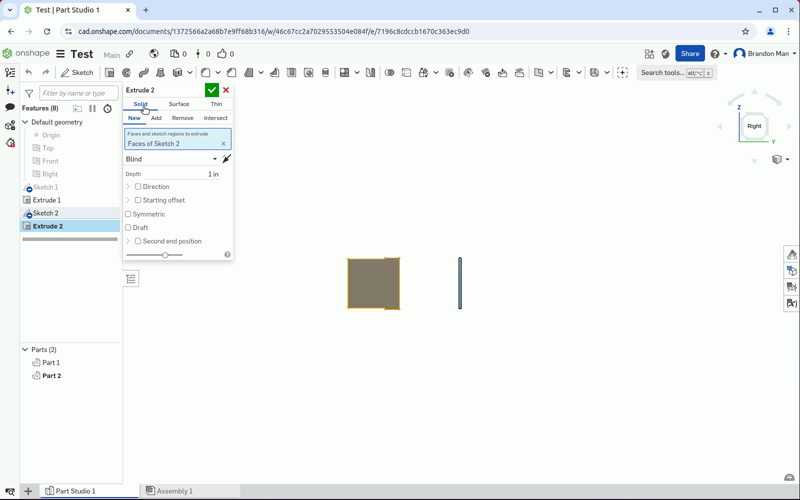
click(143, 106)
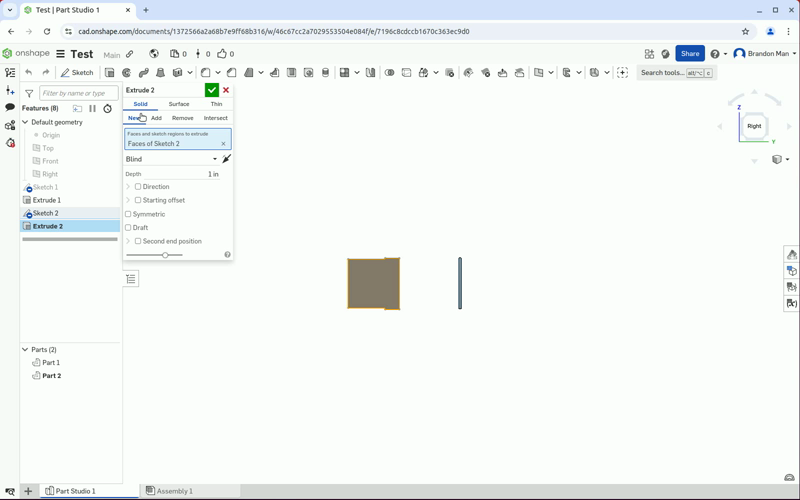
mouse_move(137, 120)
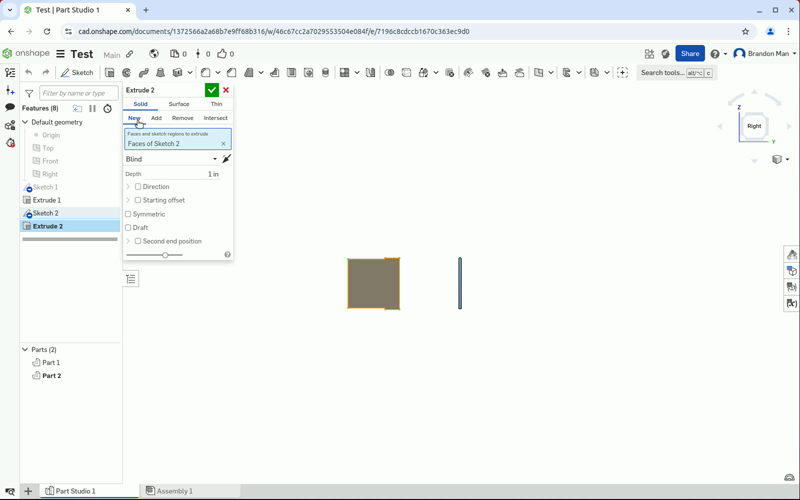
click(137, 120)
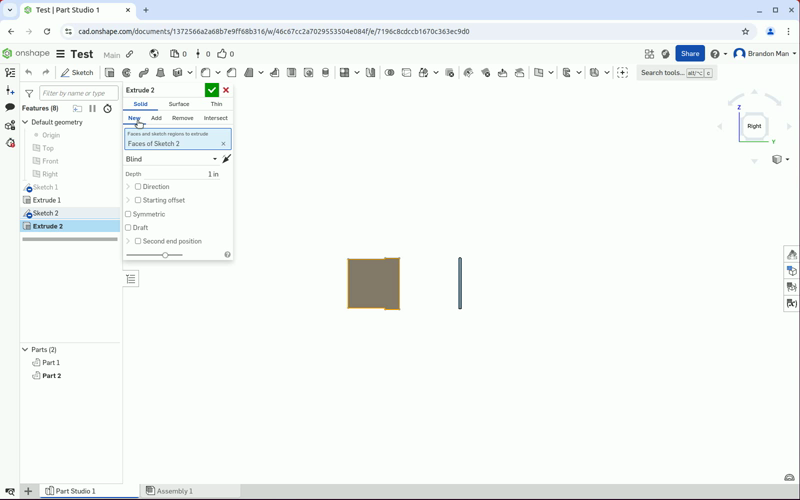
key(tab, 4)
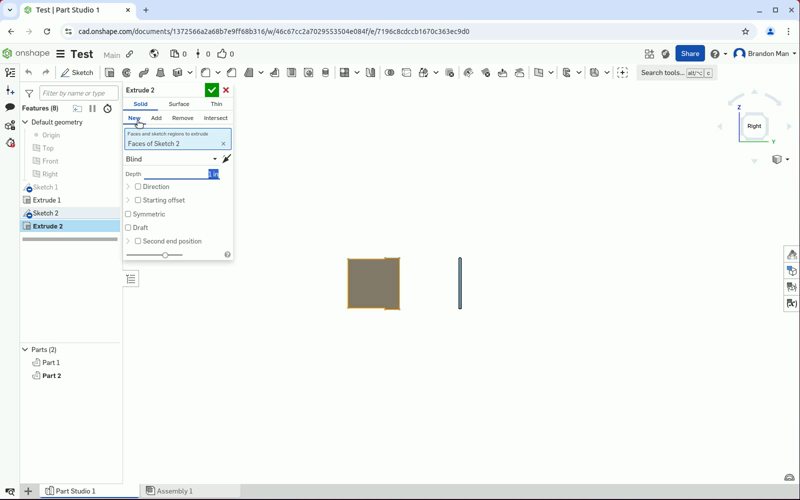
text(0.481)
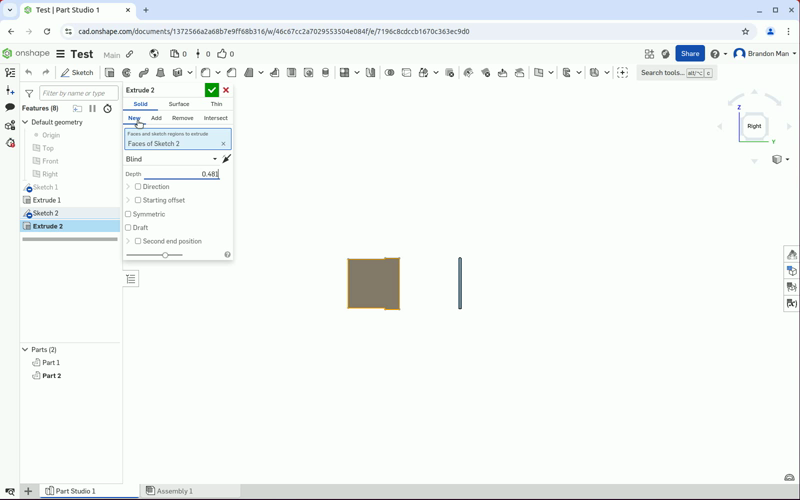
key(enter)
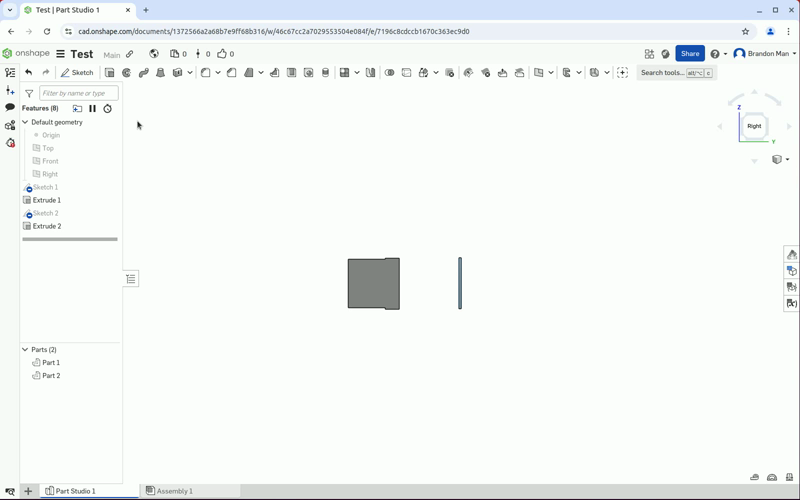
key(shift+h)
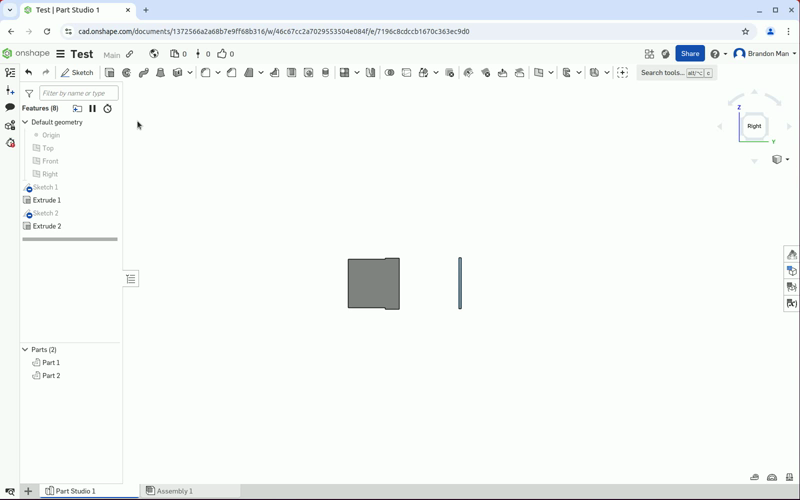
key(shift+h)
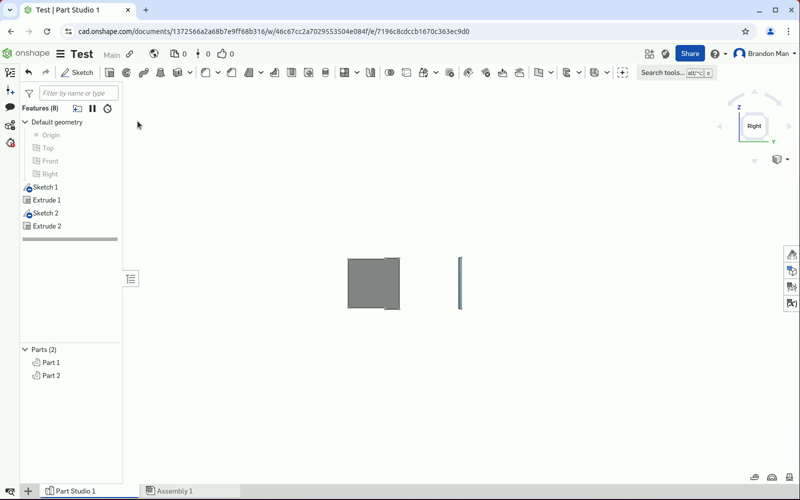
key(shift+7)
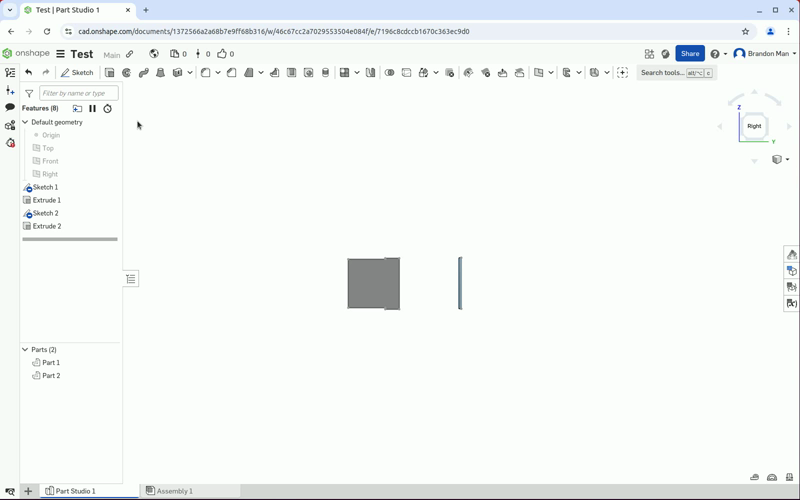
key(right, 2)
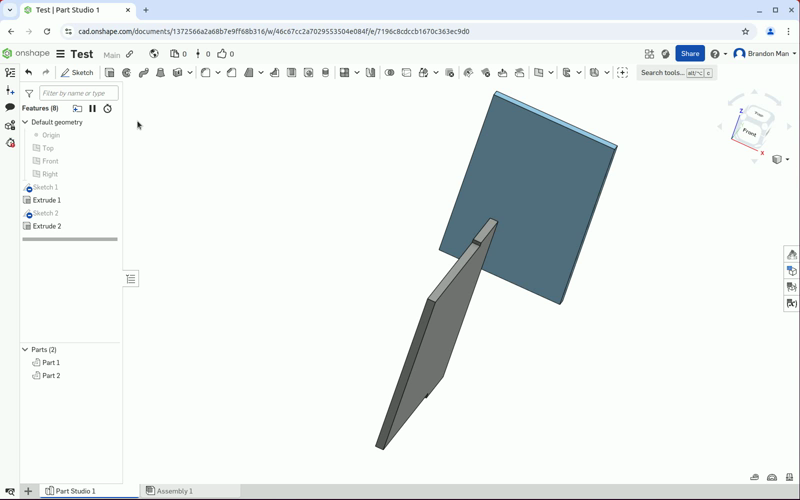
key(down, 2)
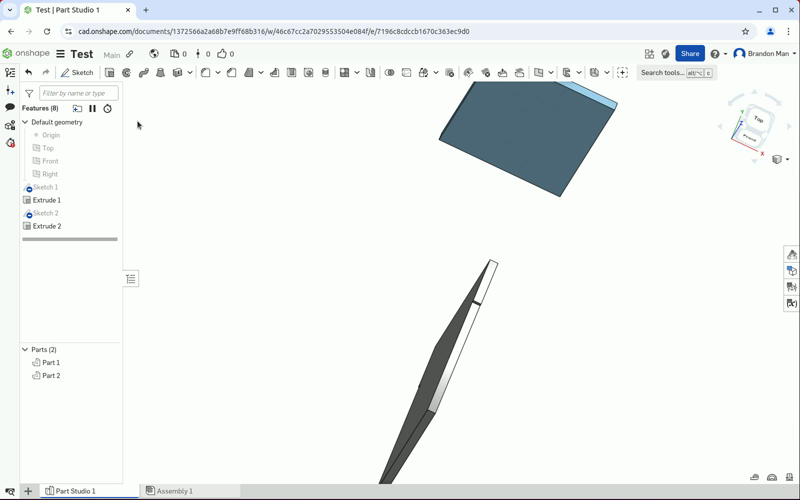
key(up, 2)
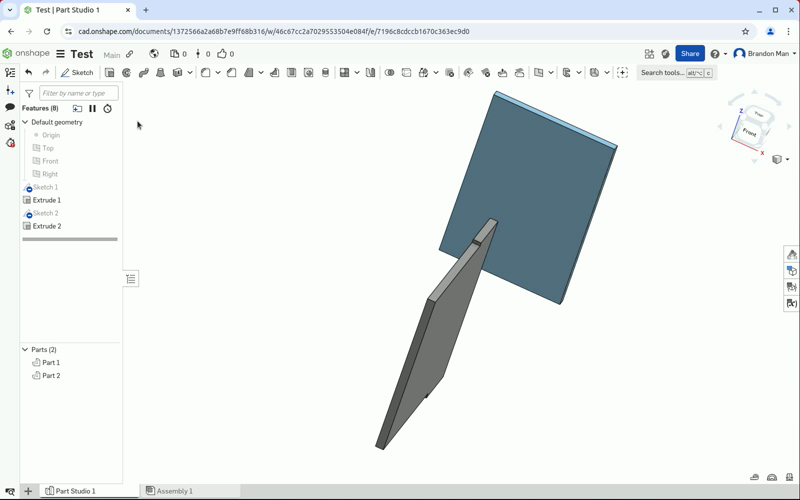
key(left, 2)
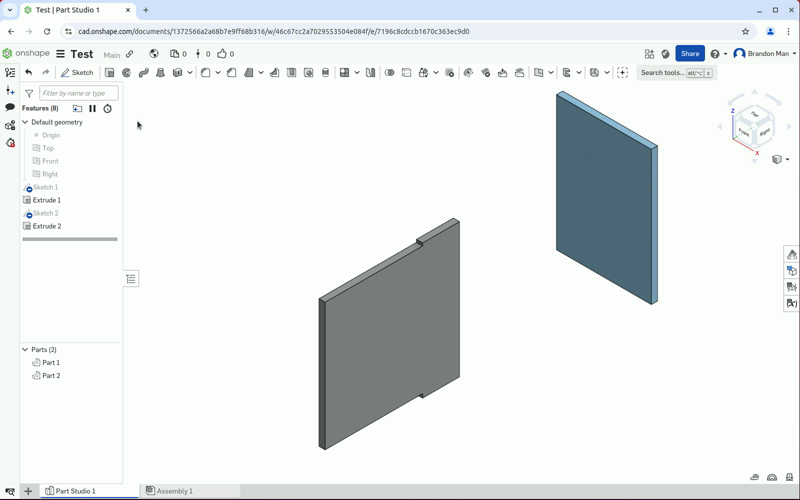
mouse_move(73, 189)
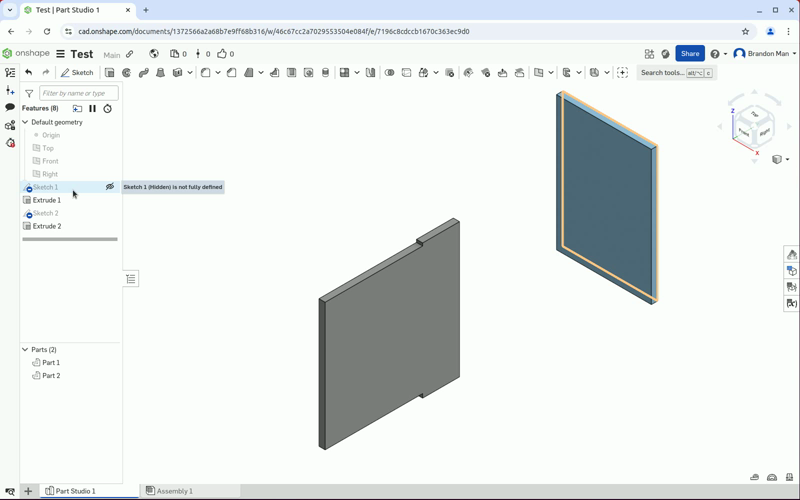
click(73, 189)